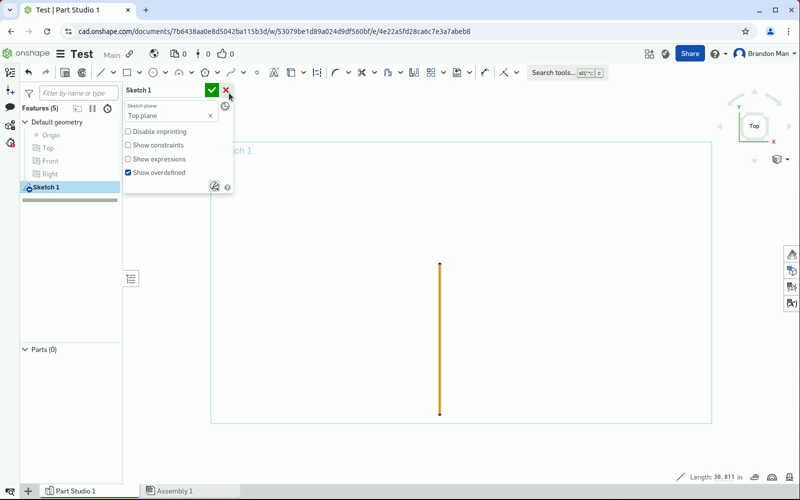
key(shift+h)
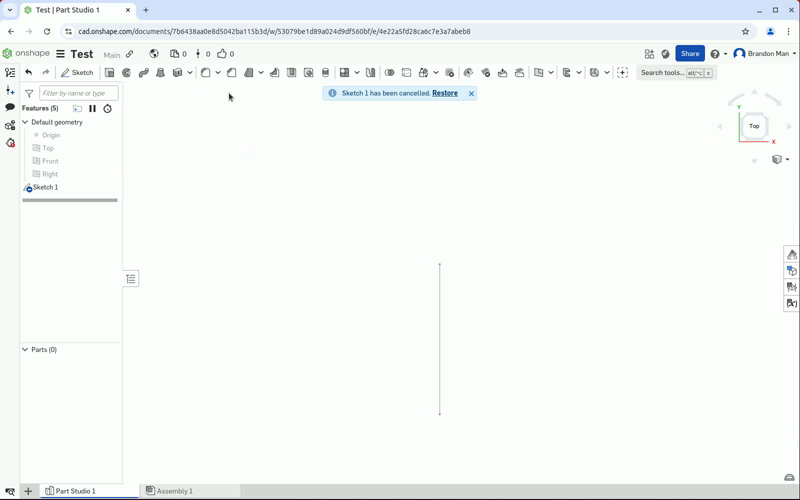
key(shift+s)
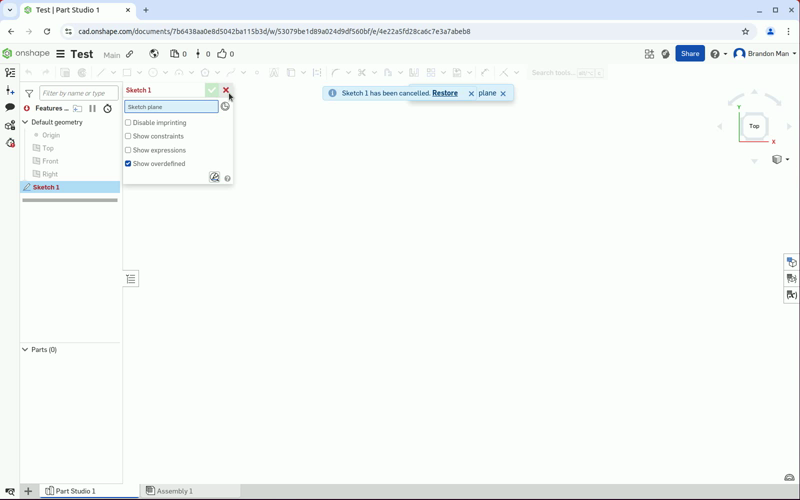
mouse_move(73, 150)
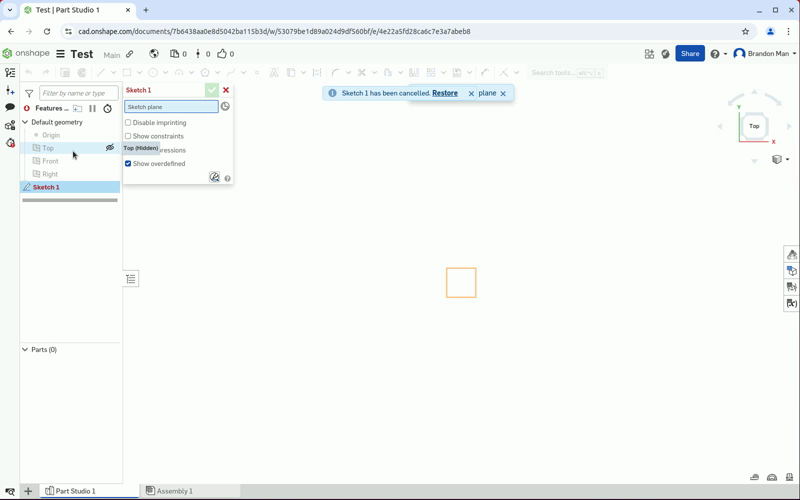
click(73, 150)
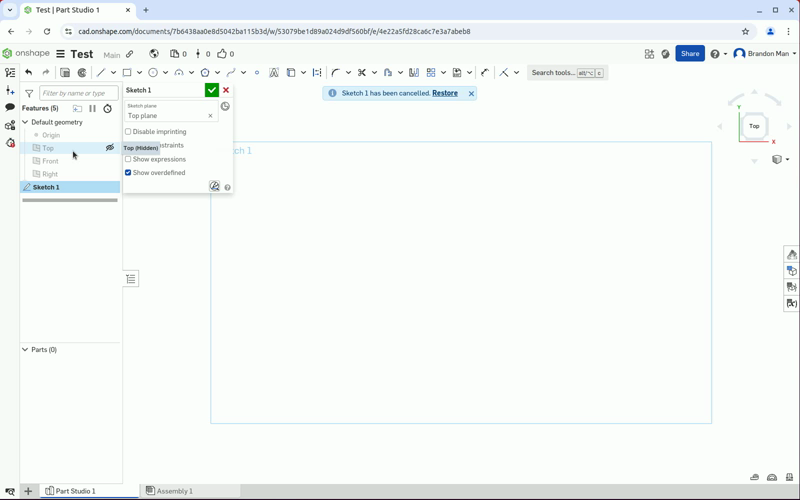
mouse_move(73, 352)
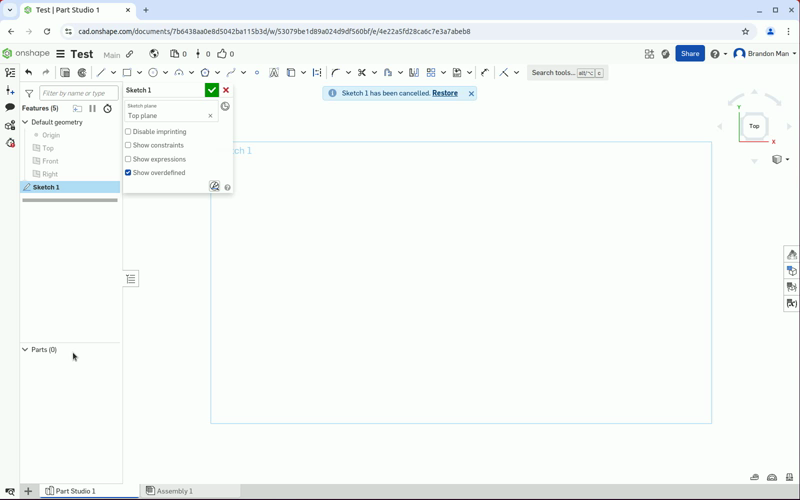
key(y)
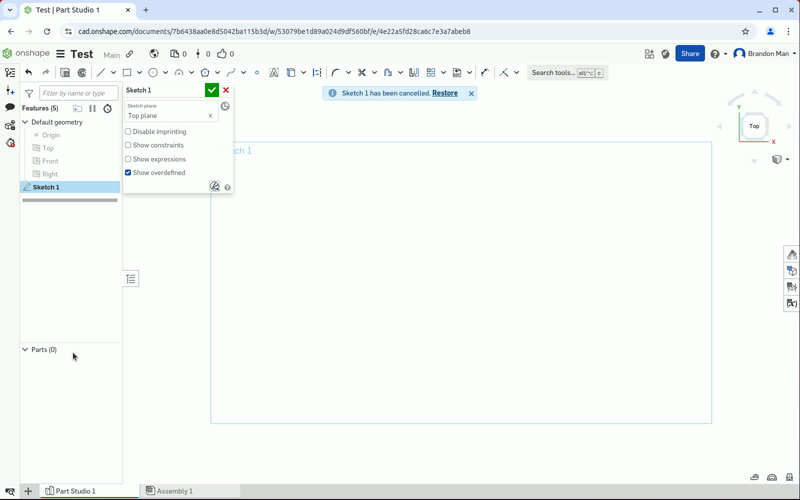
key(l)
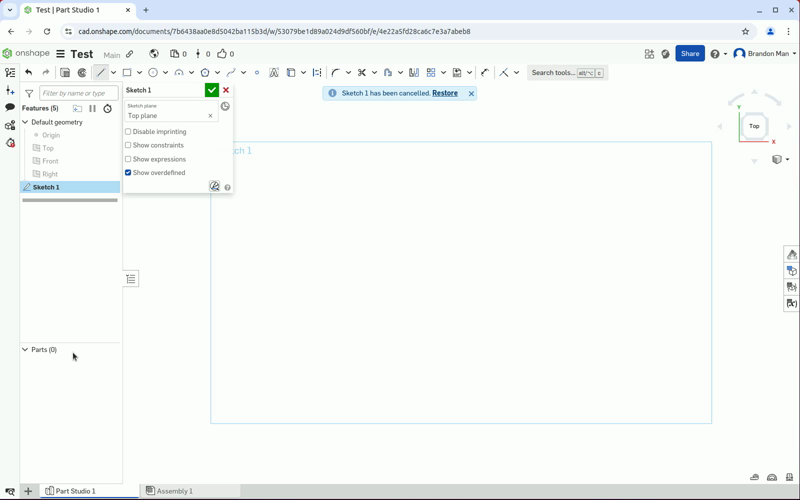
key_down(shift)
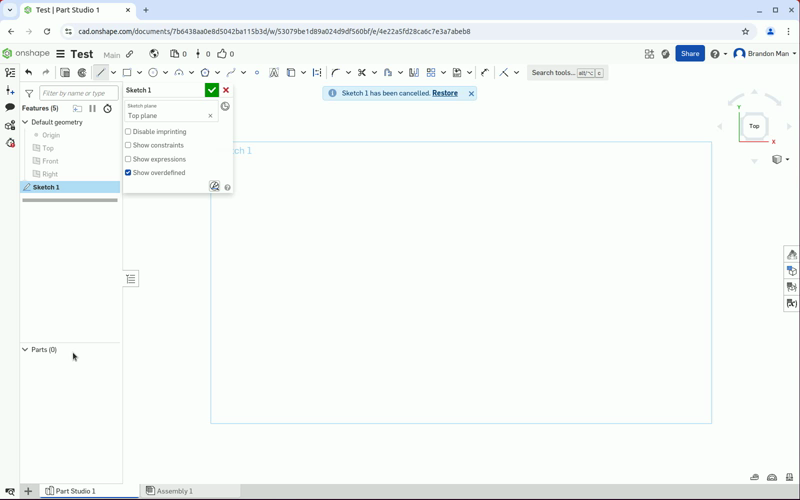
mouse_move(460, 282)
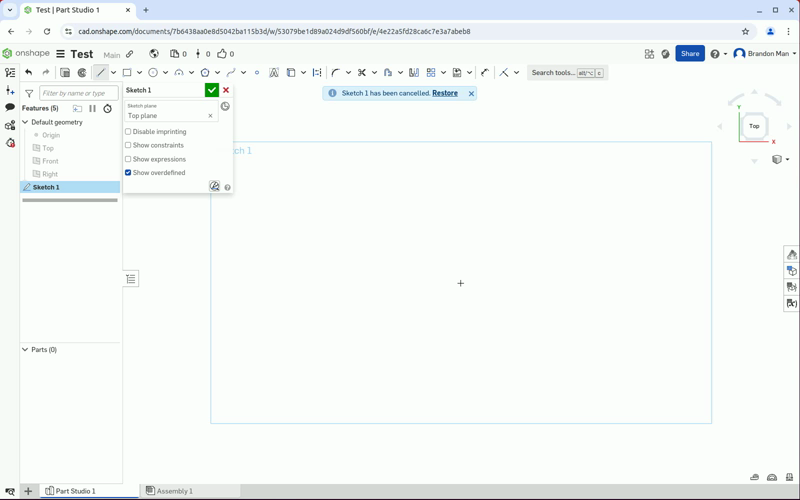
click(460, 282)
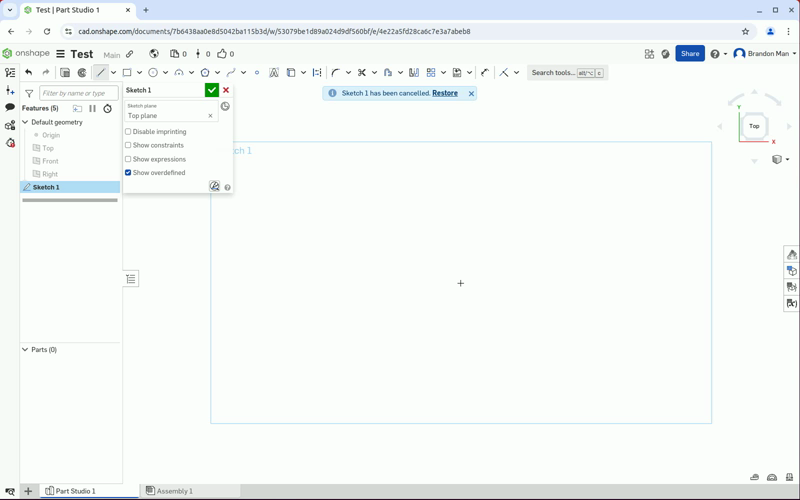
key_up(shift)
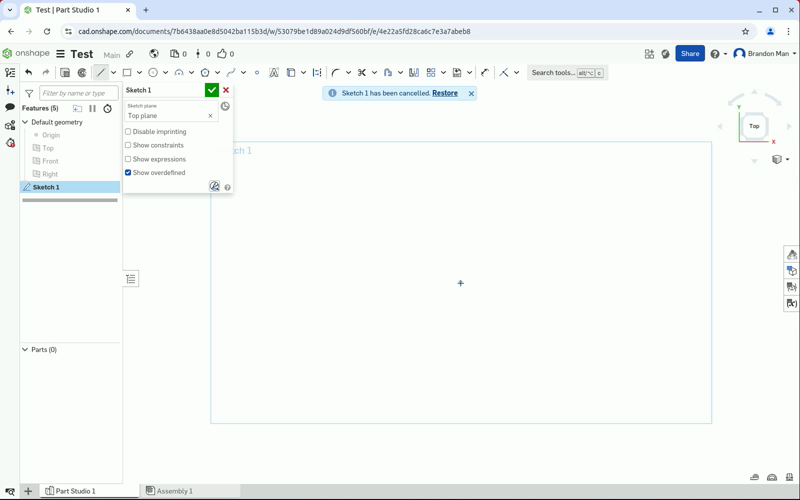
key_down(shift)
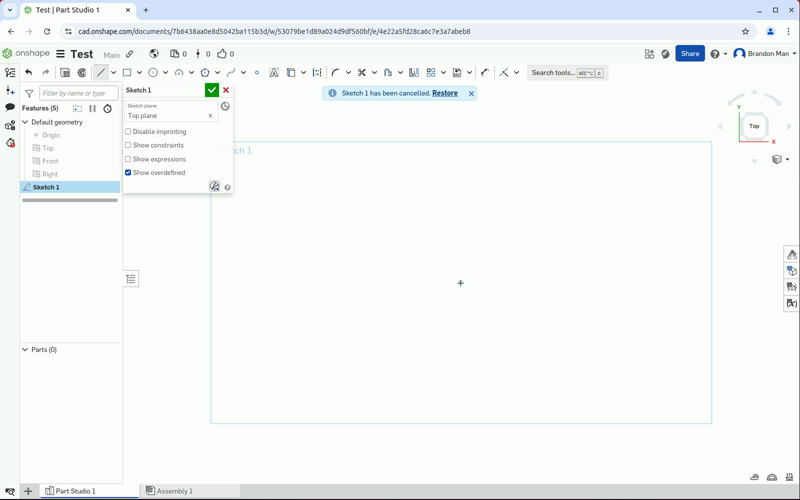
mouse_move(573, 282)
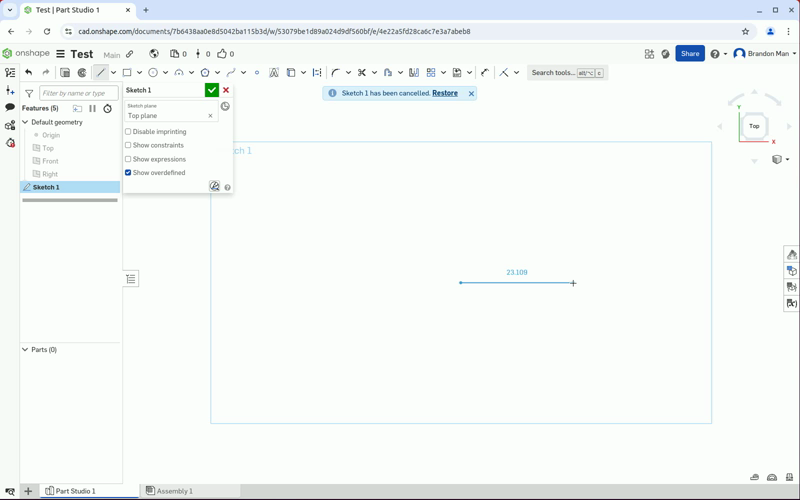
click(573, 282)
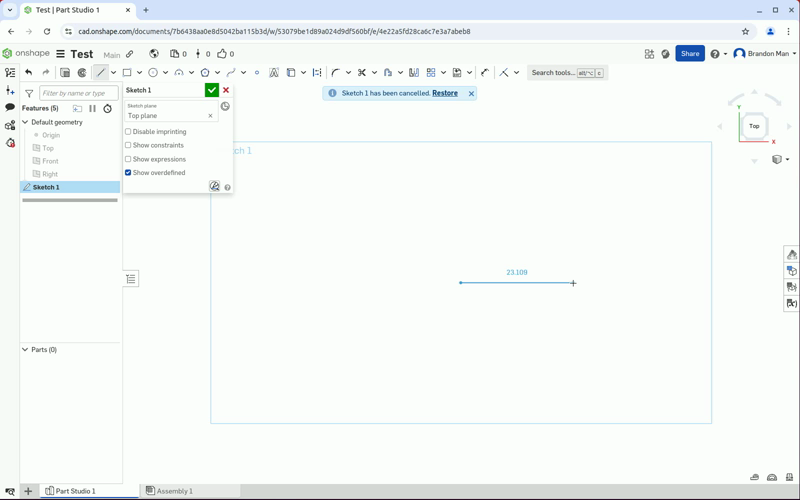
key_up(shift)
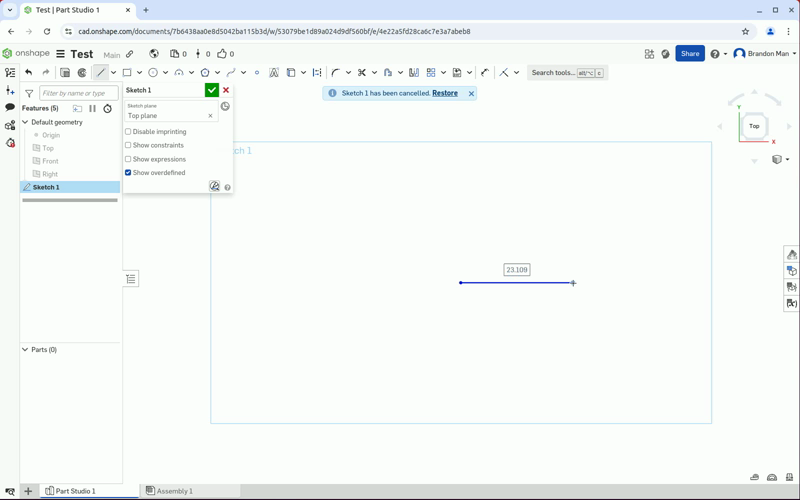
key_down(shift)
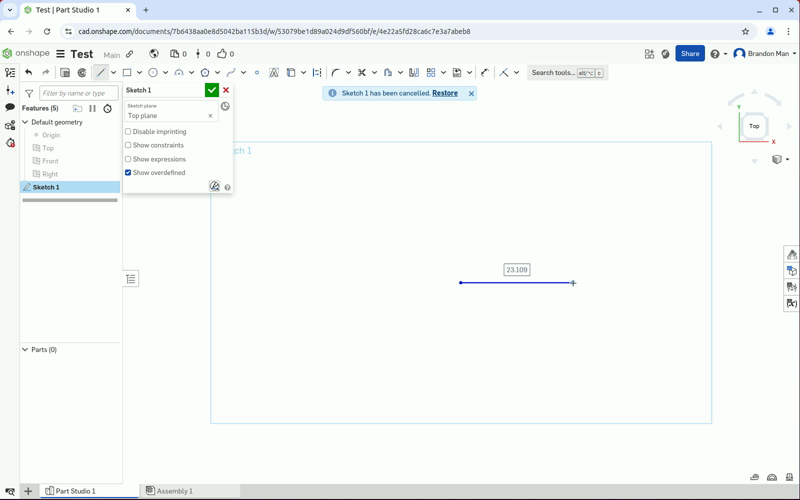
mouse_move(573, 170)
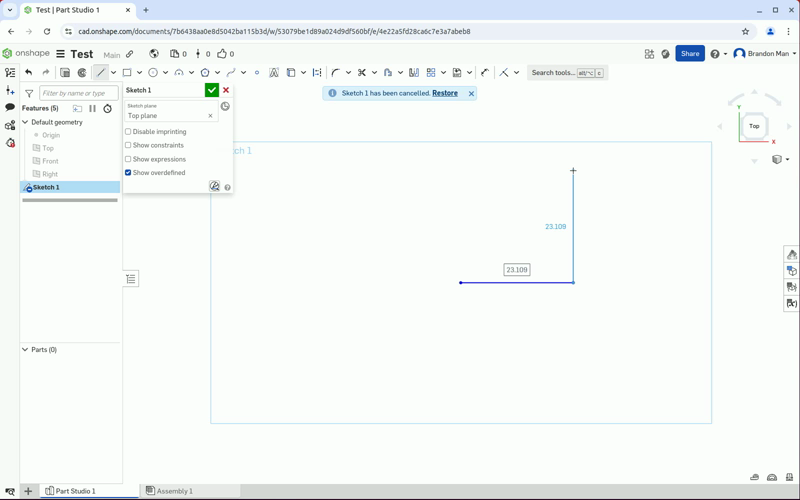
click(573, 170)
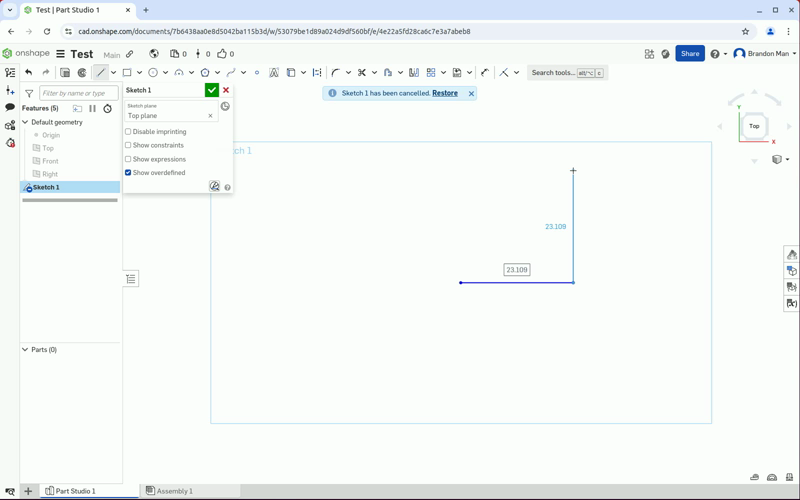
key_up(shift)
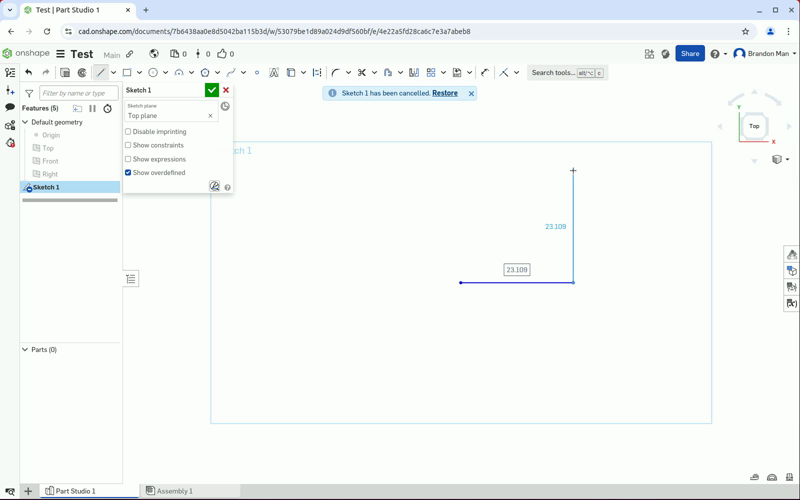
key_down(shift)
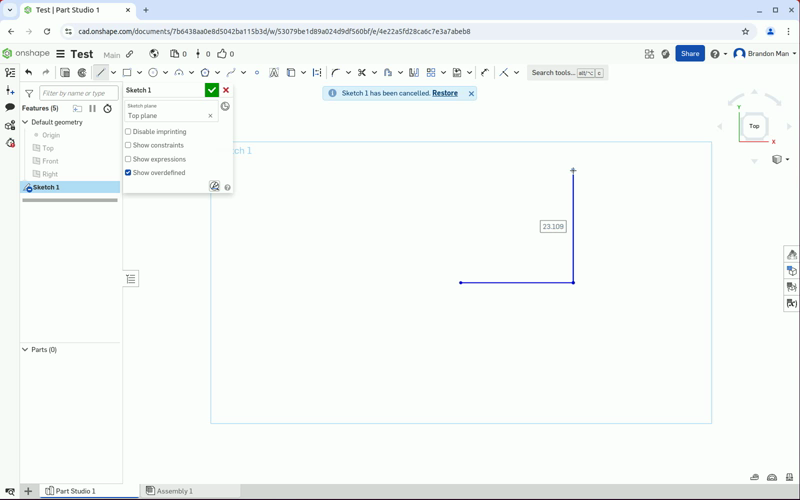
mouse_move(460, 170)
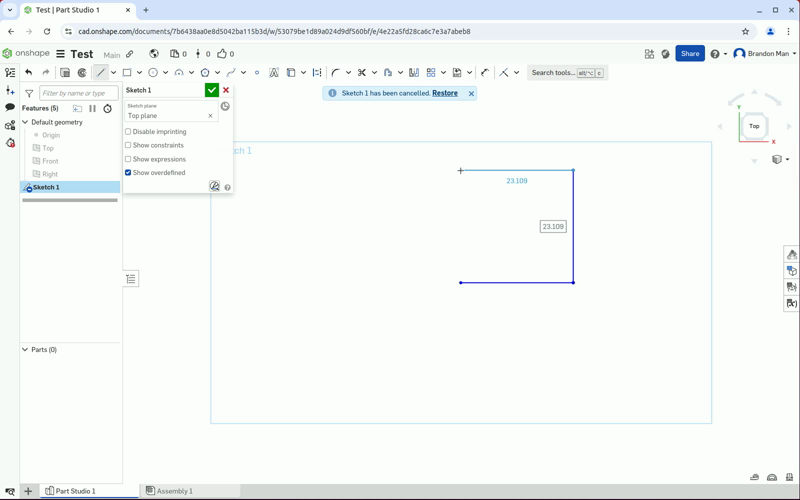
click(460, 170)
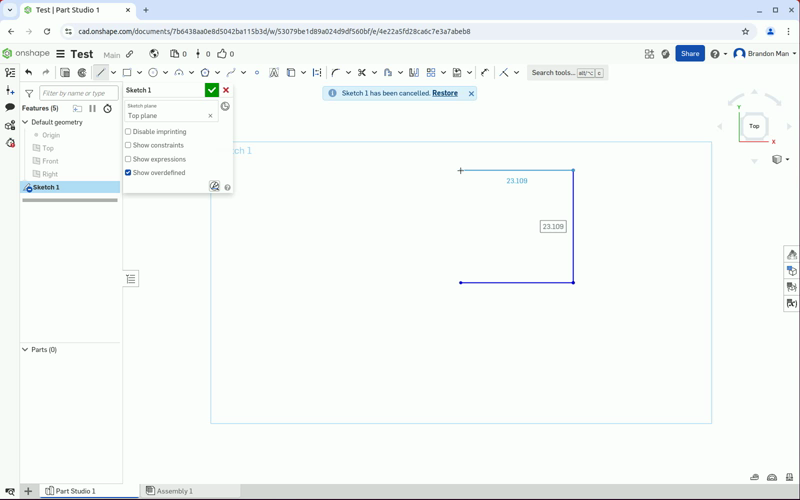
key_up(shift)
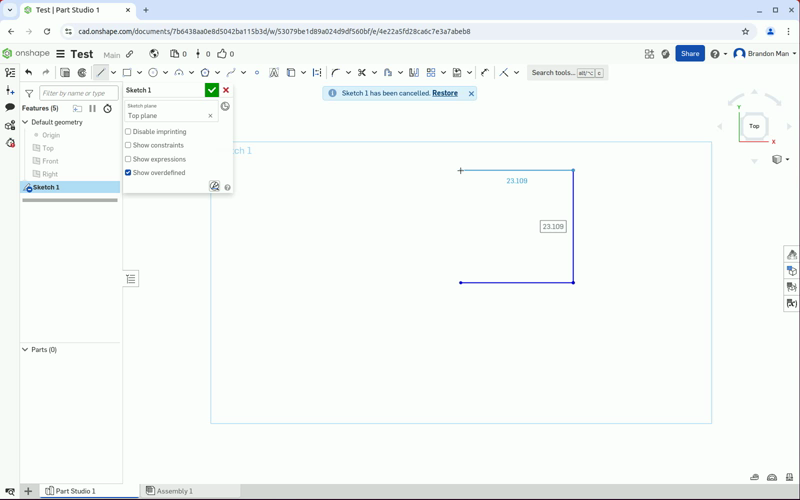
key_down(shift)
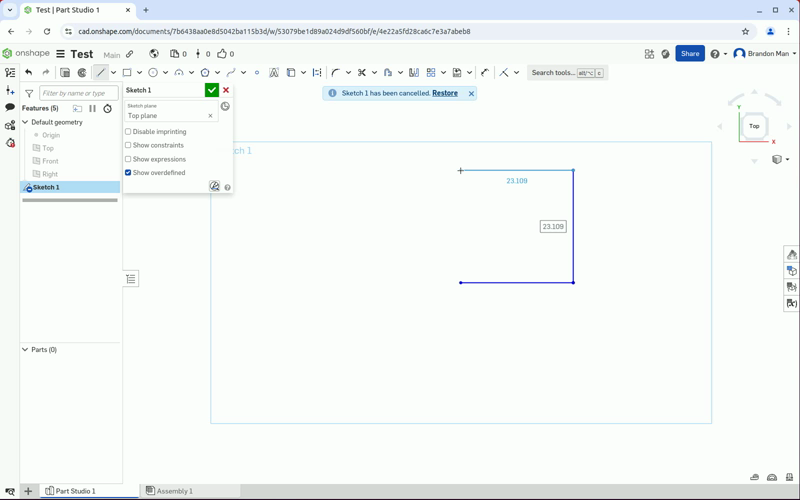
mouse_move(460, 282)
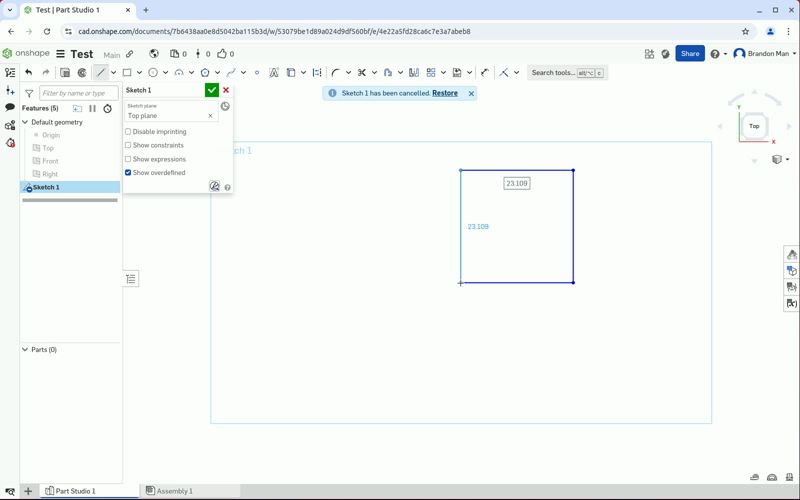
key_up(shift)
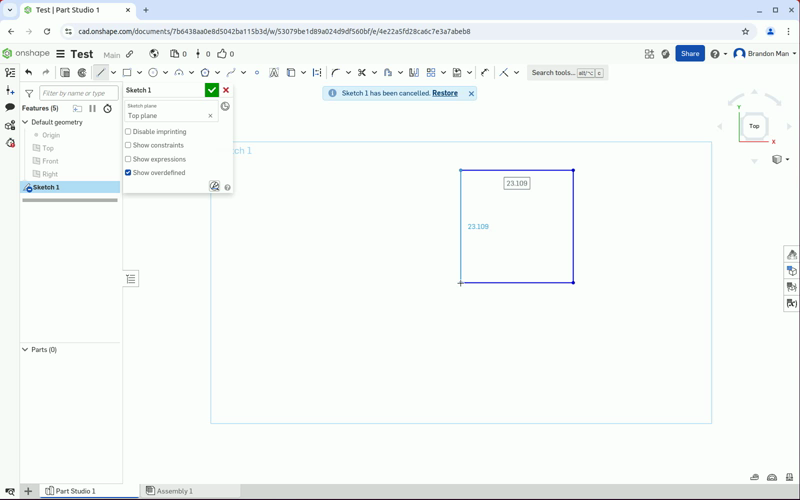
click(460, 282)
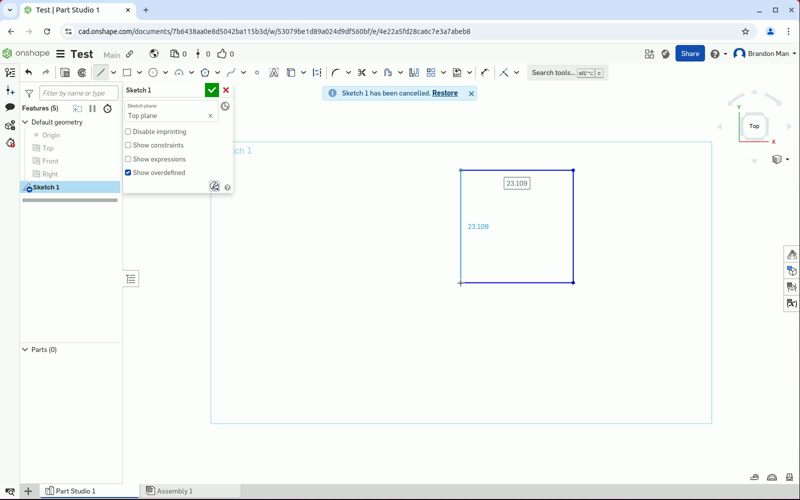
key(esc)
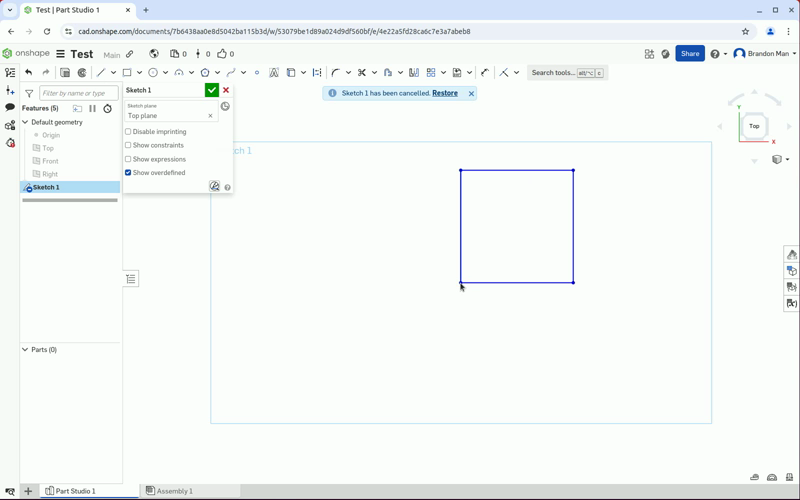
mouse_move(504, 270)
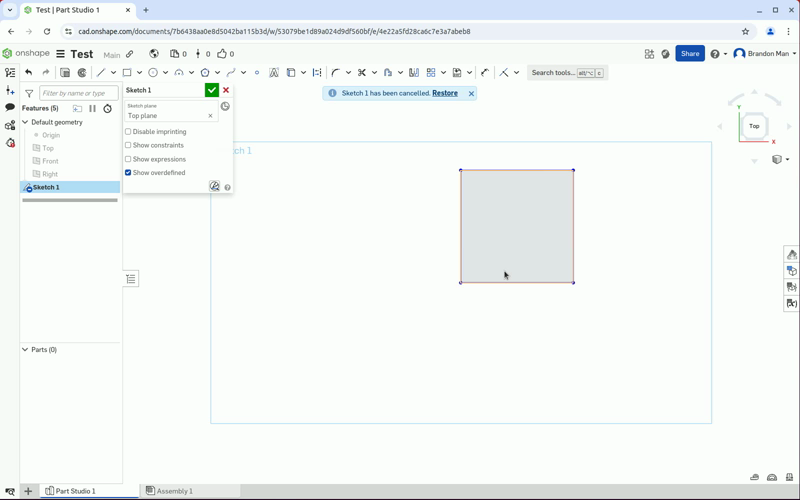
click(504, 270)
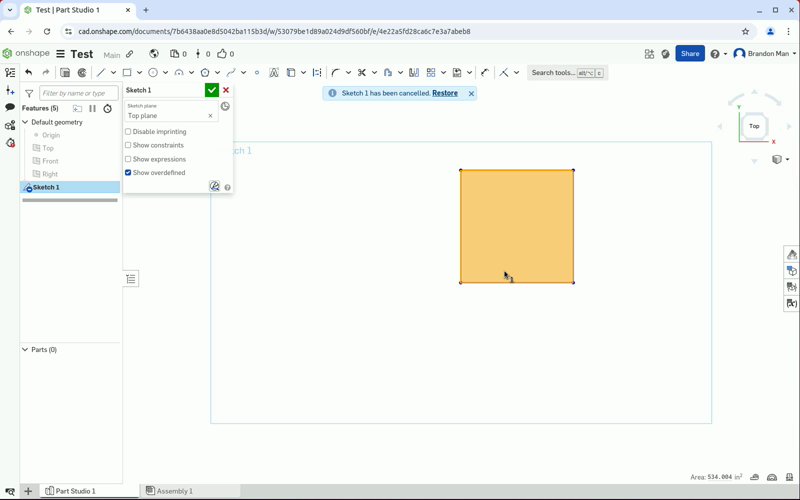
mouse_move(73, 352)
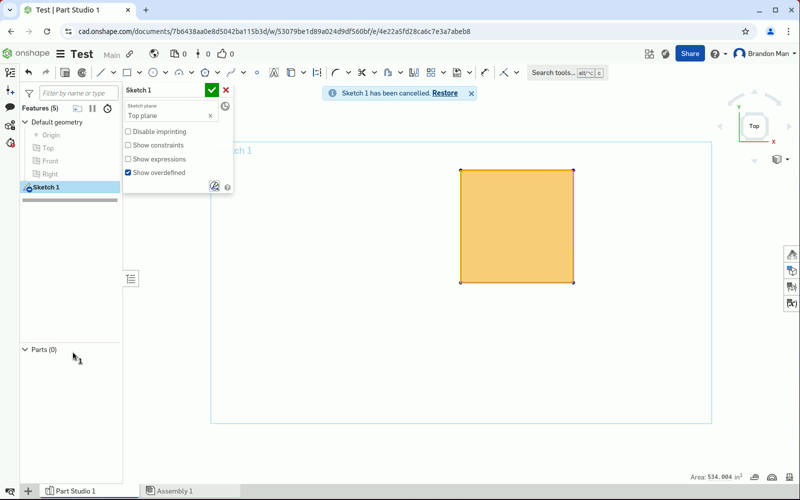
key(shift+y)
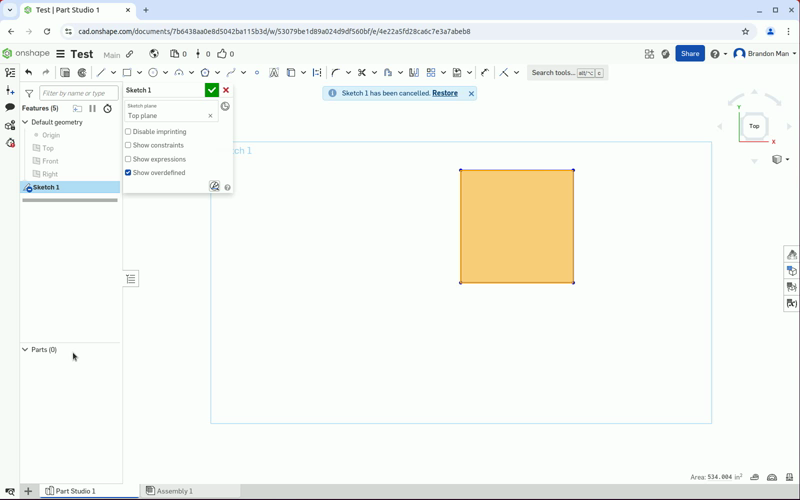
key(shift+e)
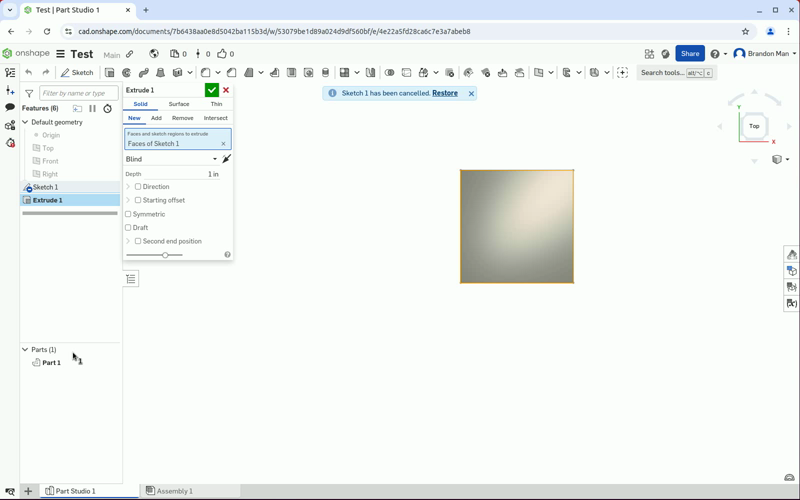
mouse_move(143, 106)
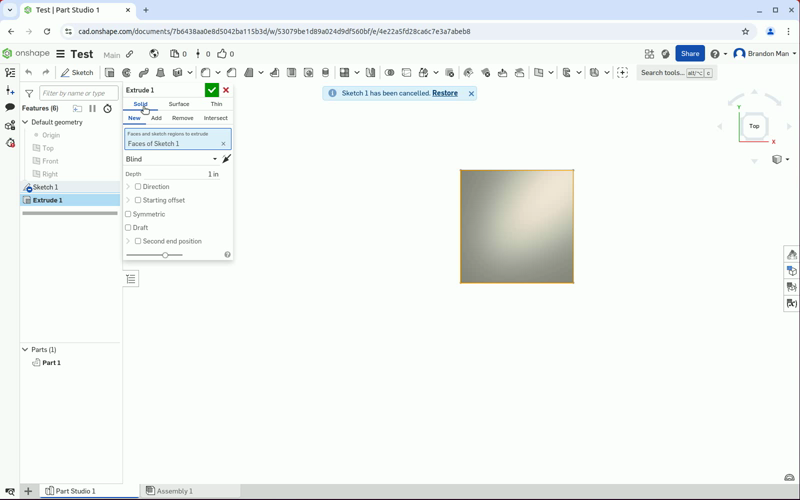
click(143, 106)
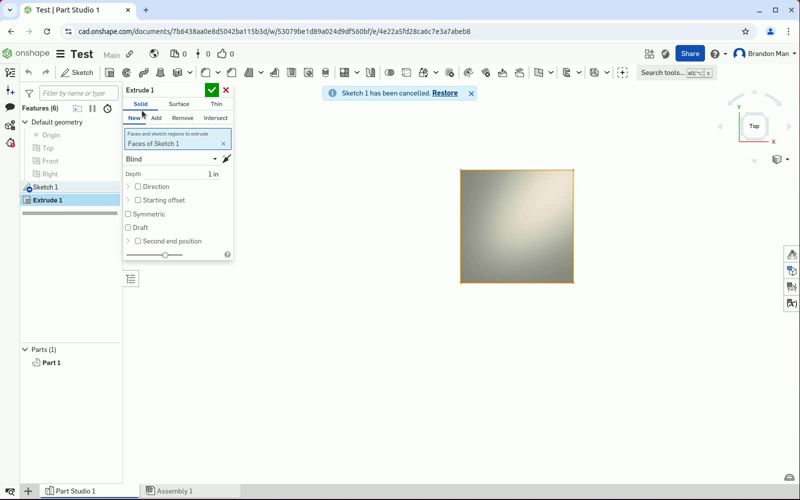
mouse_move(137, 120)
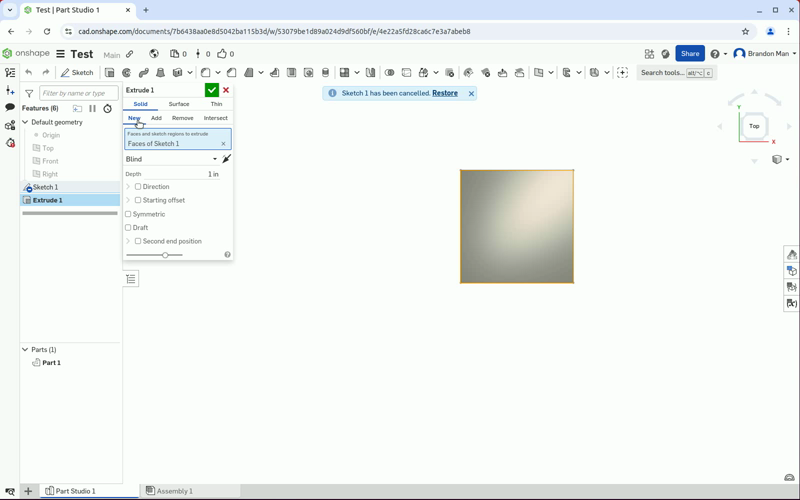
click(137, 120)
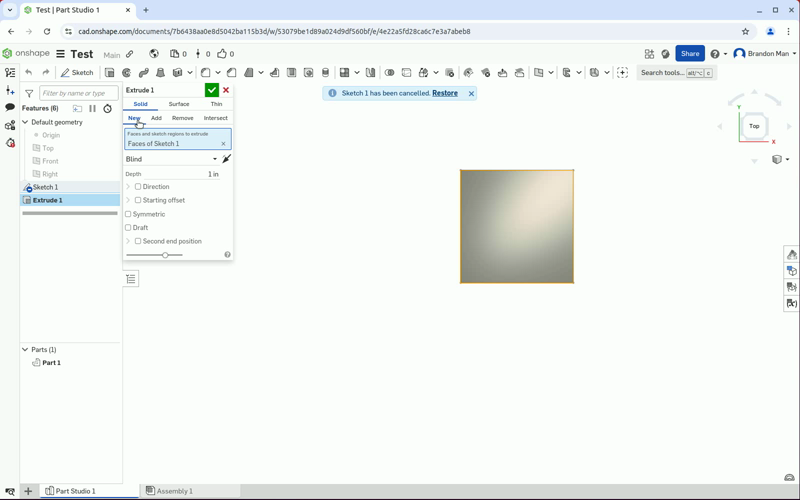
key(tab, 4)
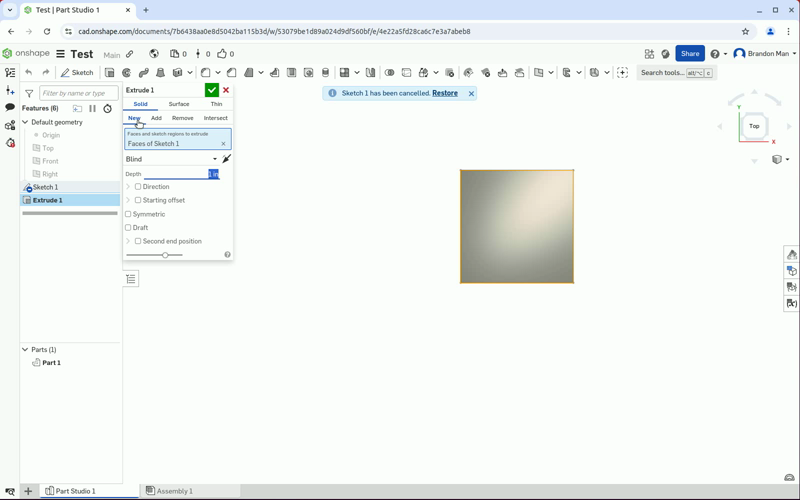
text(1.204)
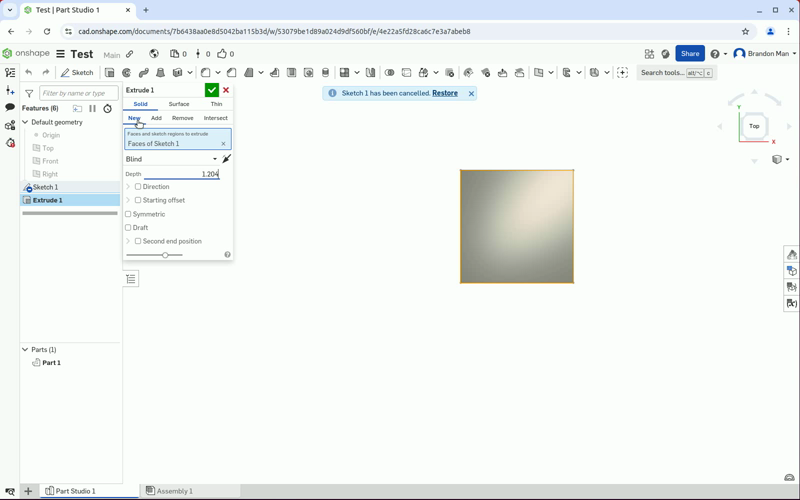
key(enter)
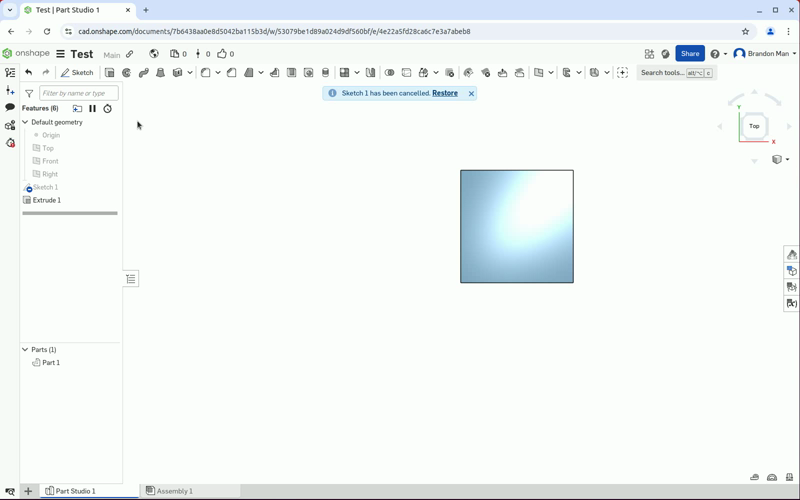
key(shift+h)
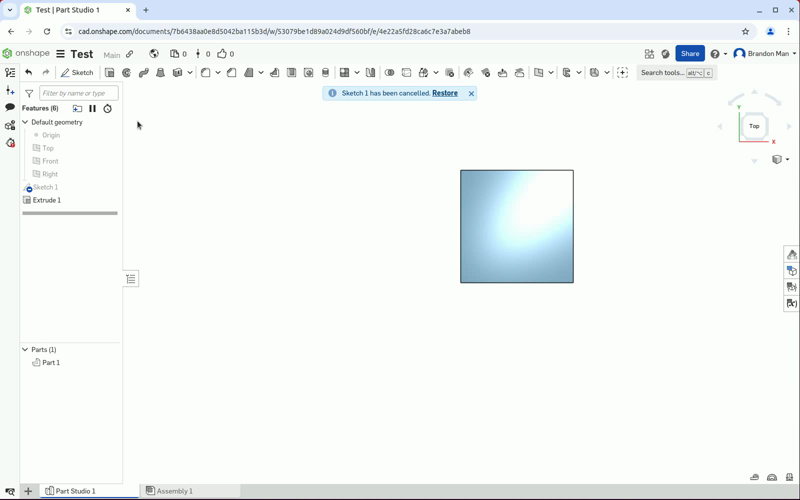
key(shift+h)
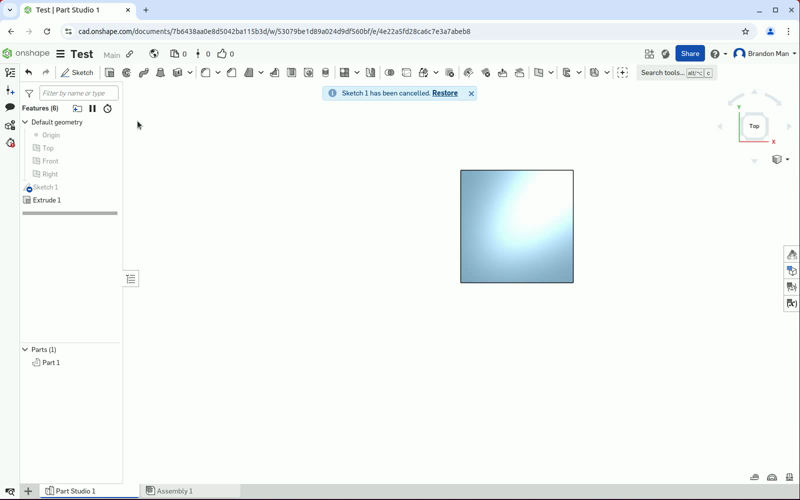
mouse_move(73, 189)
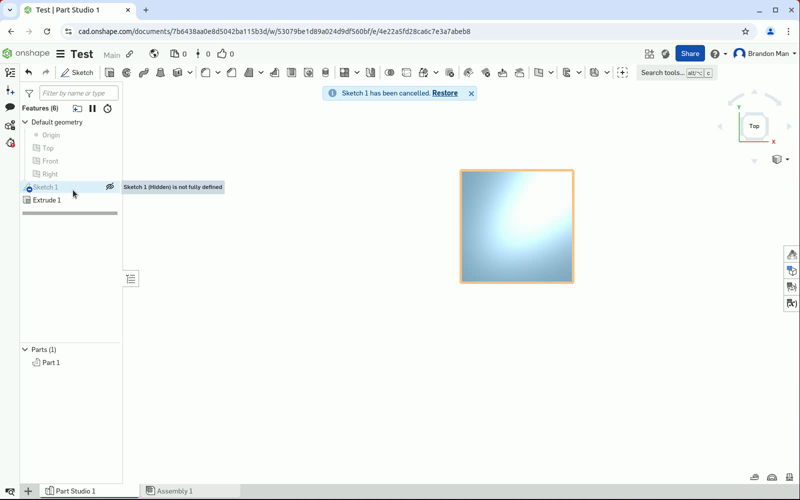
click(73, 189)
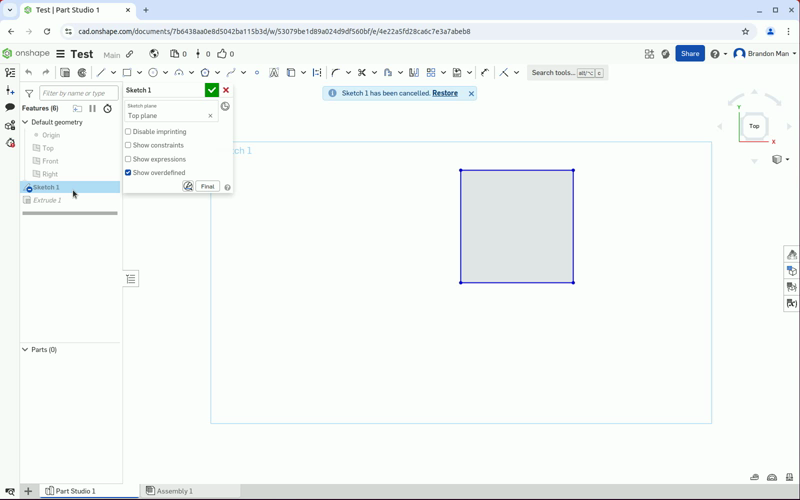
mouse_move(229, 92)
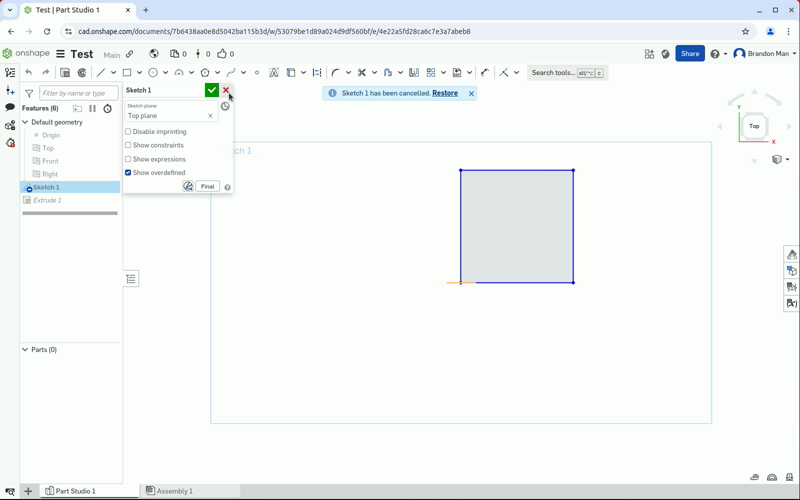
click(229, 92)
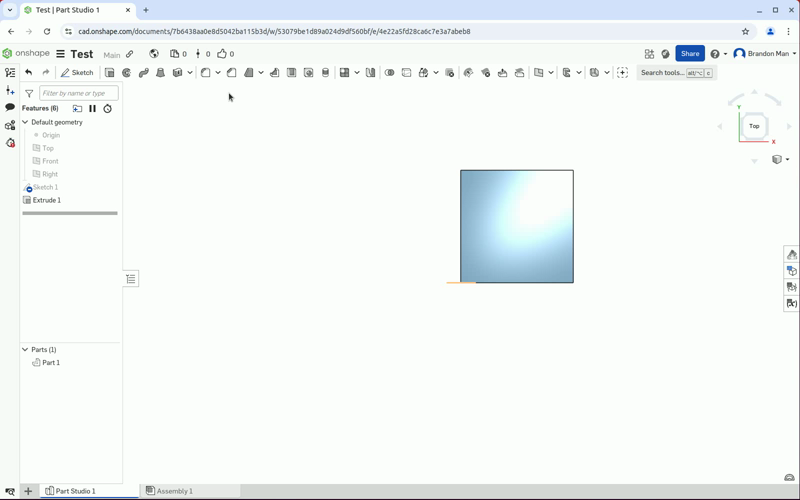
mouse_move(541, 75)
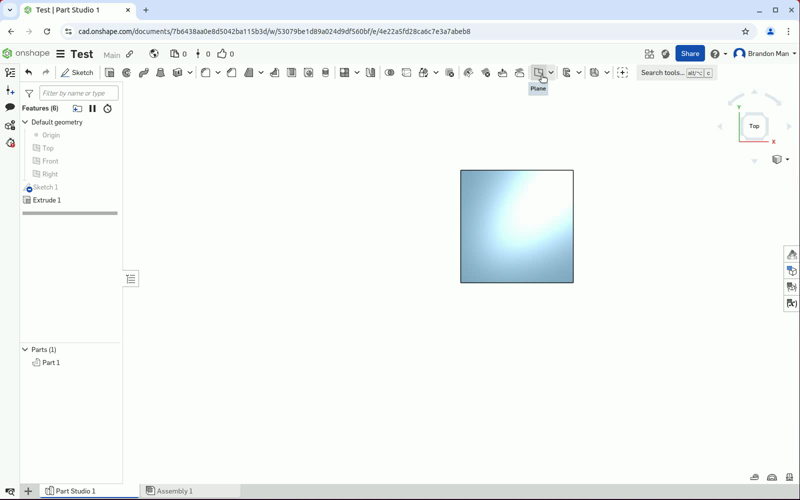
click(541, 75)
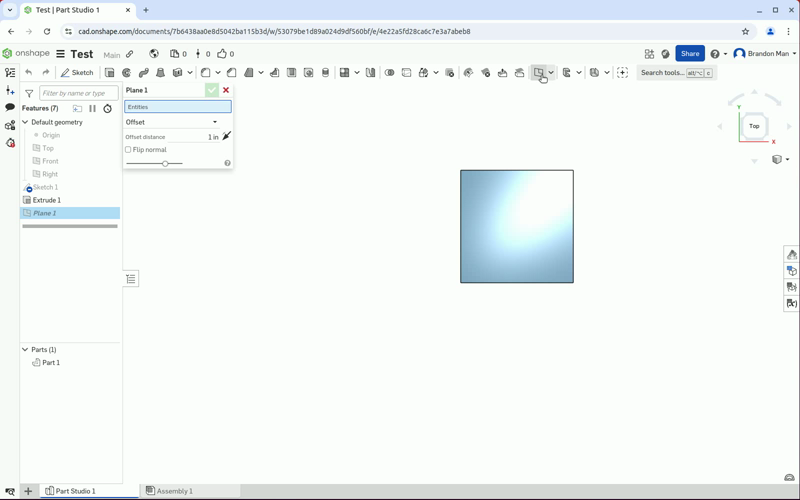
mouse_move(73, 150)
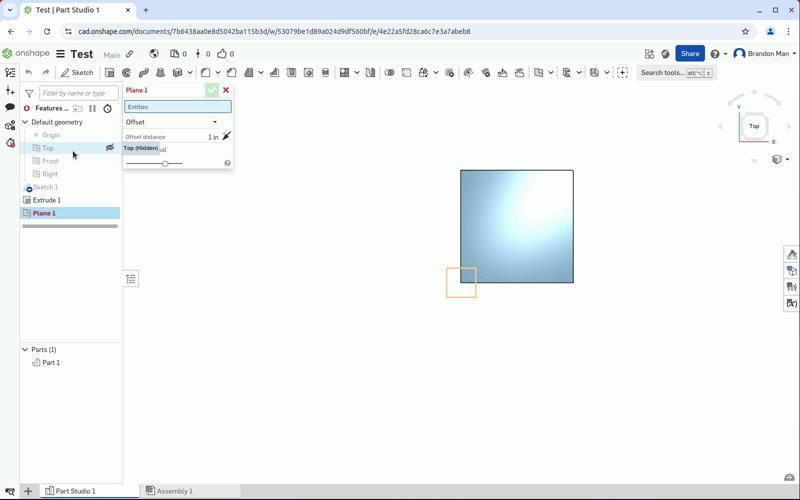
click(73, 150)
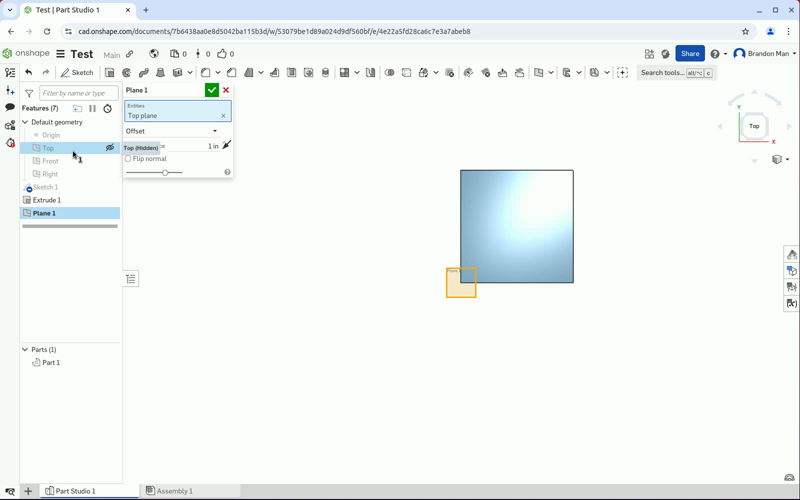
key(tab, 2)
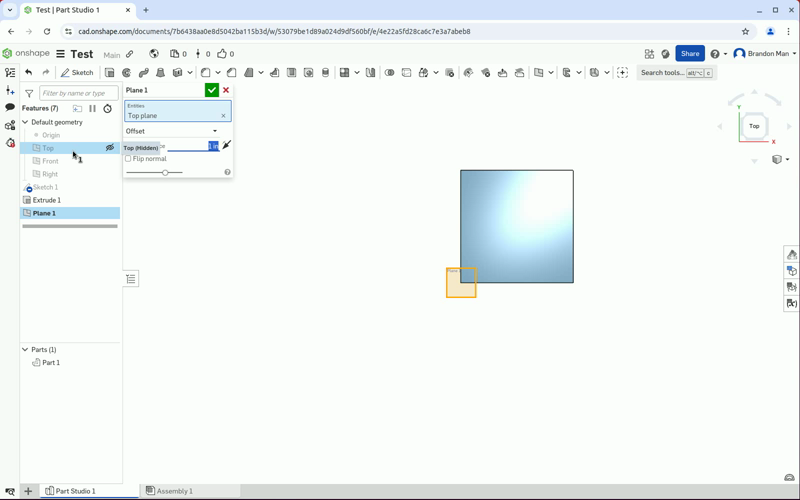
text(1.202)
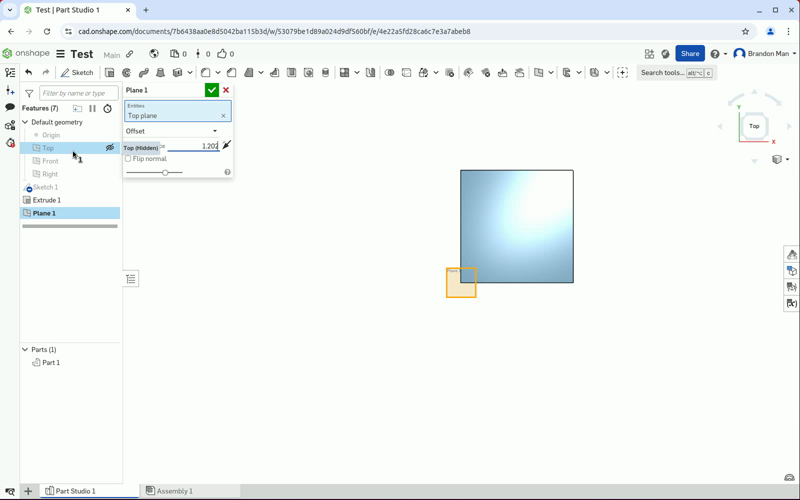
key(enter, 2)
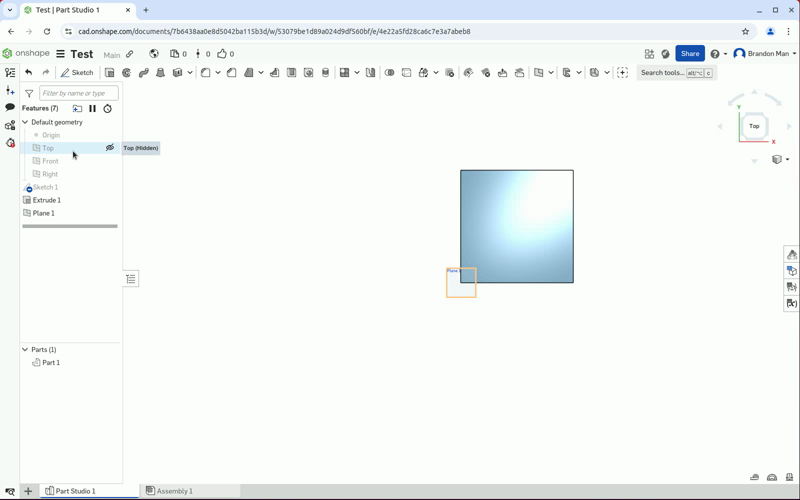
key(shift+s)
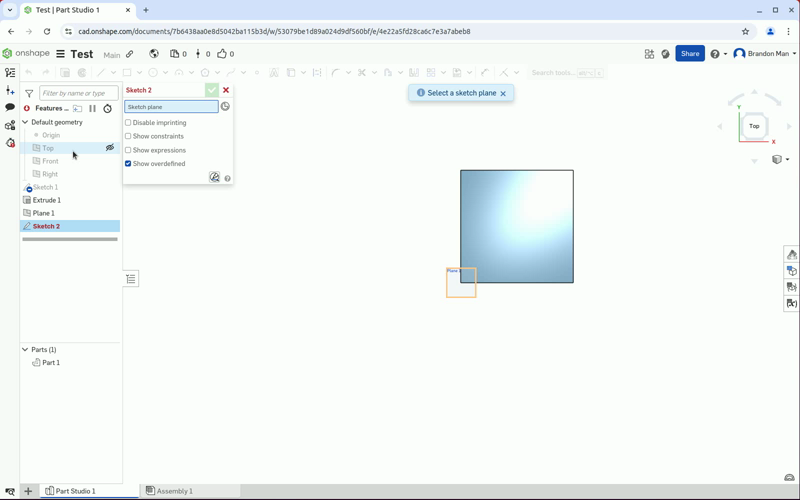
mouse_move(73, 215)
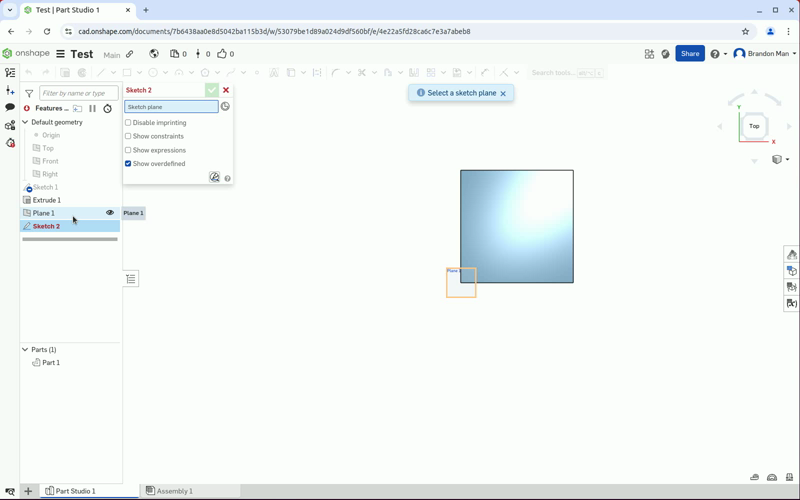
click(73, 215)
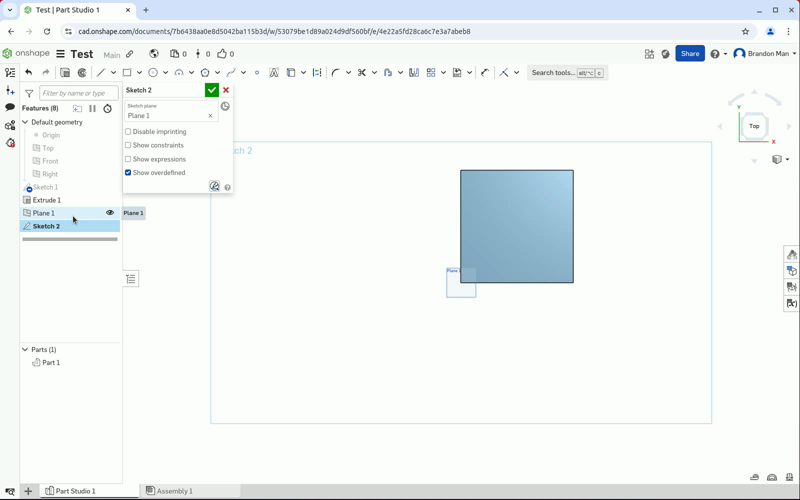
mouse_move(73, 352)
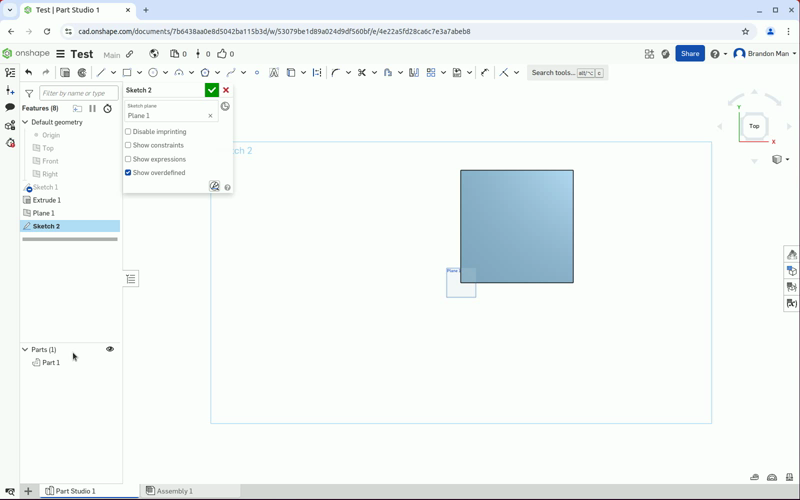
key(y)
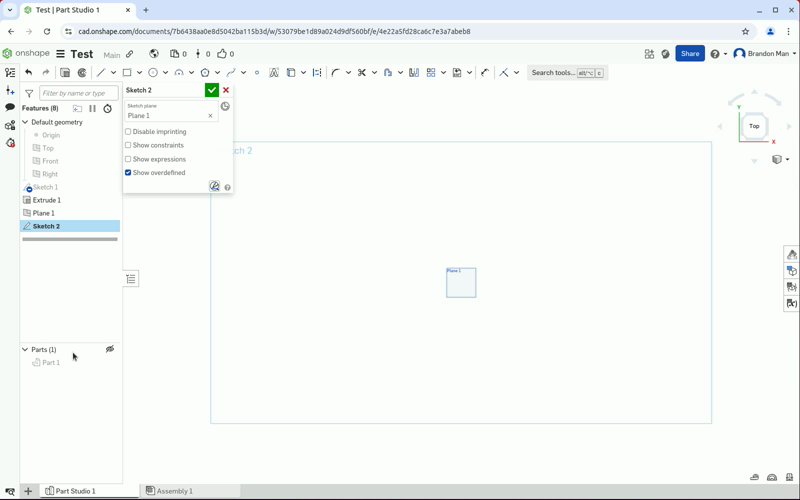
key(l)
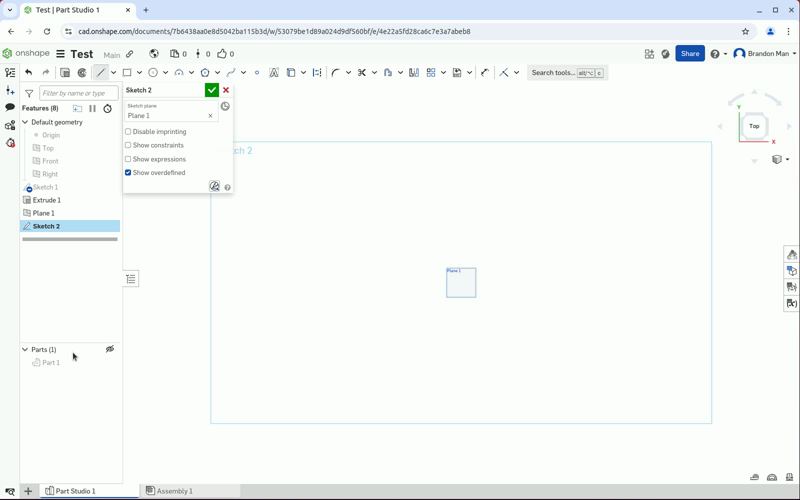
key_down(shift)
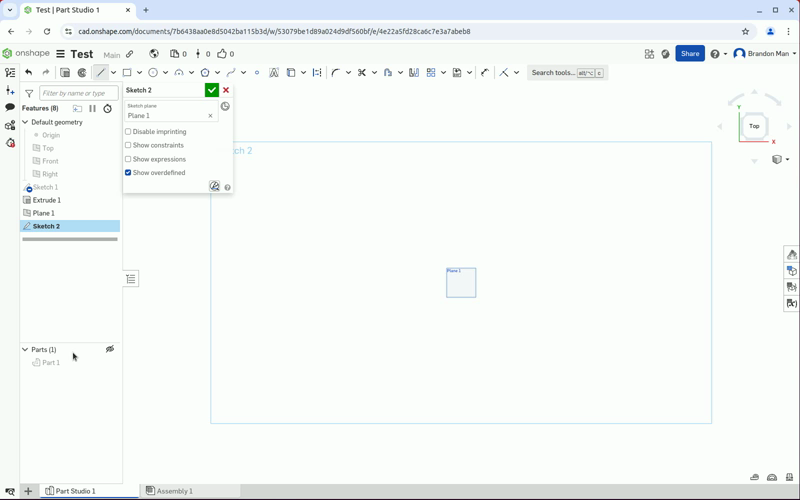
mouse_move(466, 276)
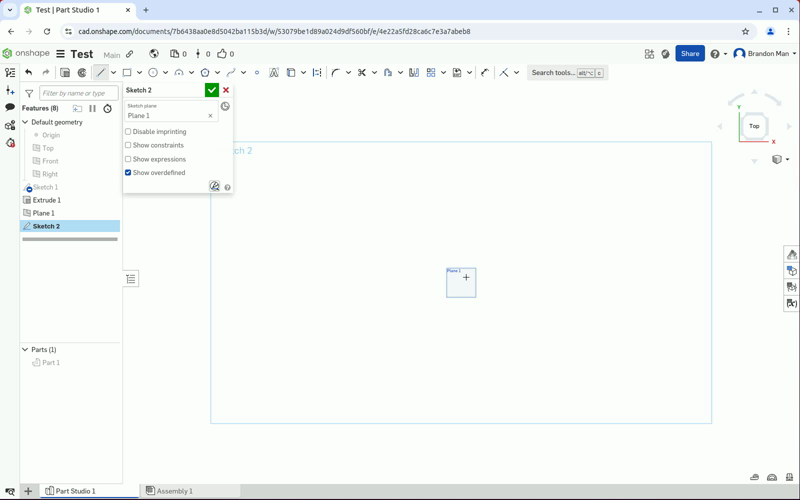
click(466, 276)
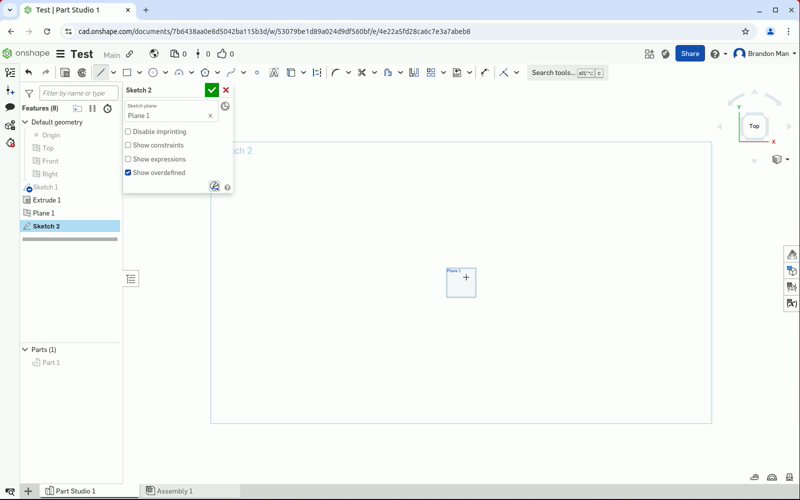
key_up(shift)
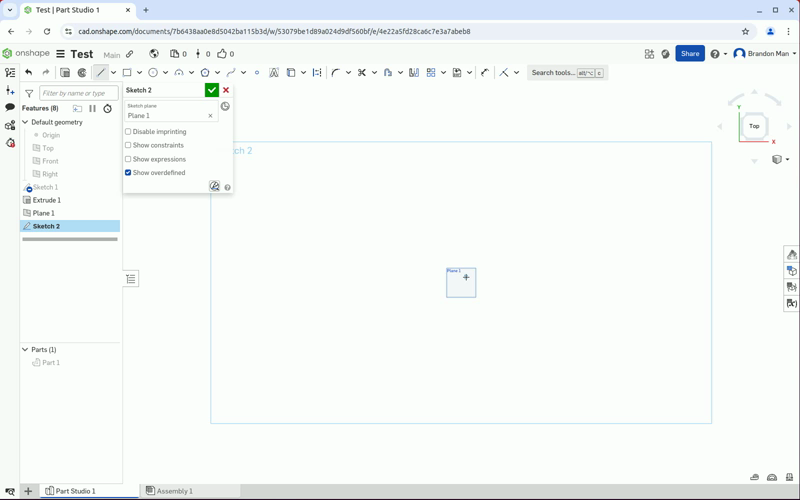
key_down(shift)
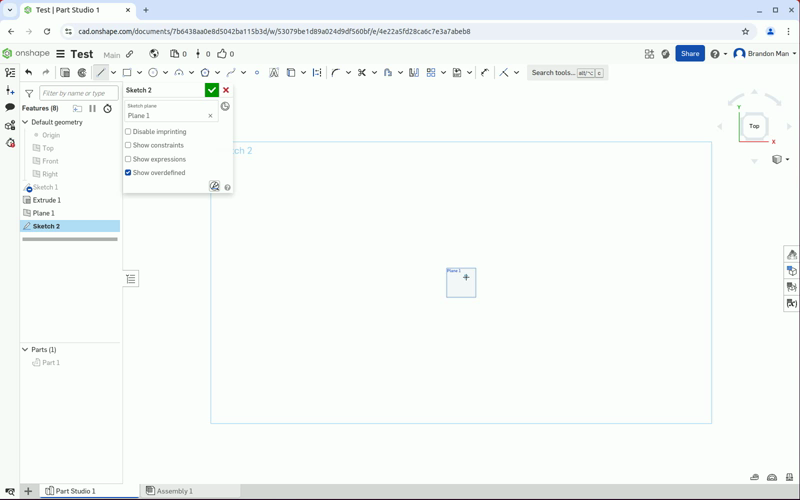
mouse_move(496, 276)
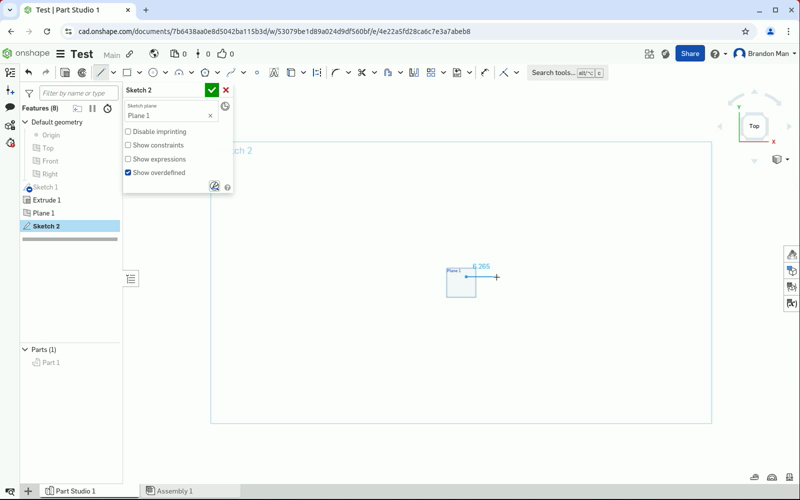
mouse_move(487, 276)
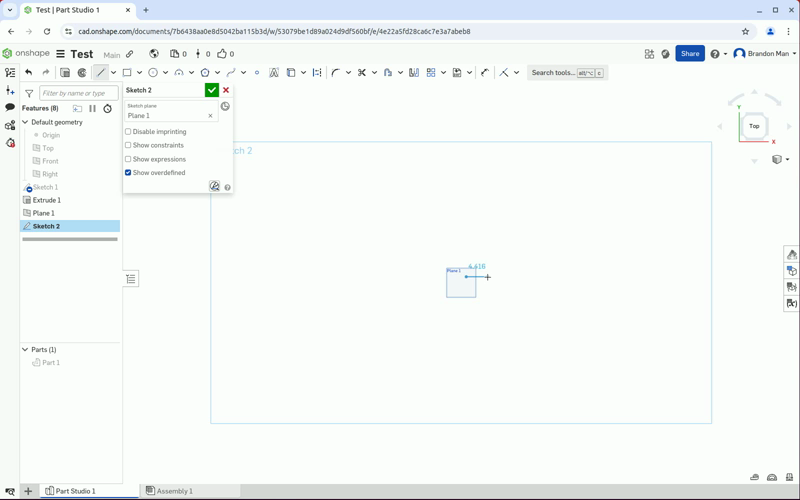
click(487, 276)
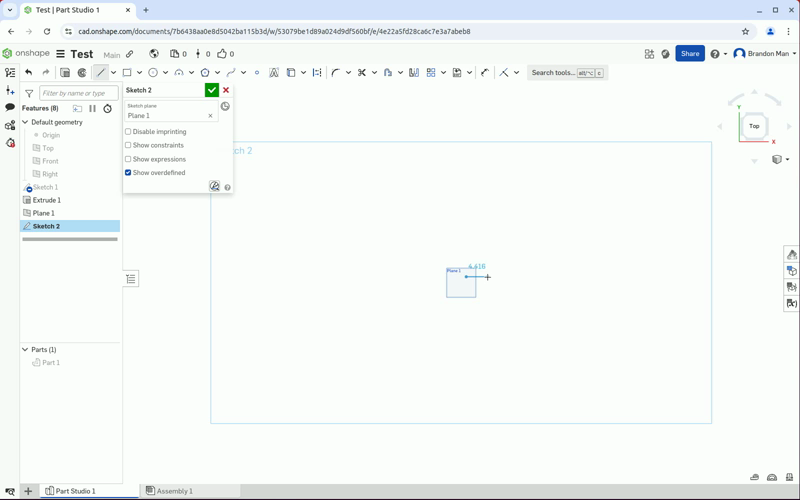
key_up(shift)
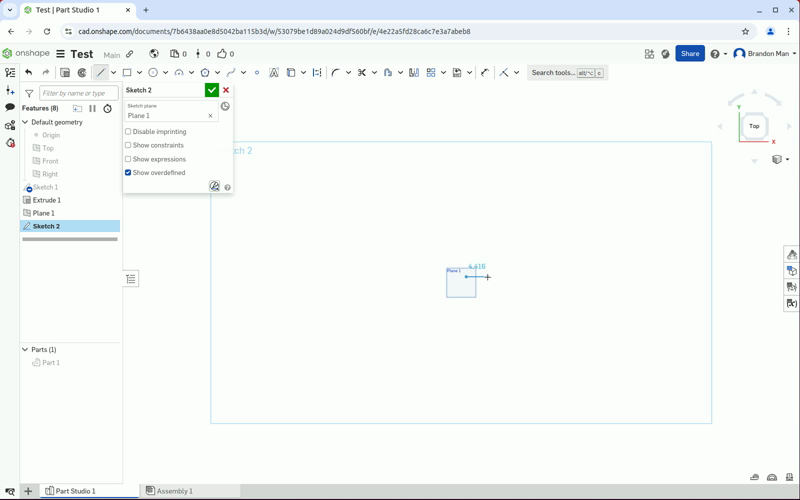
key_down(shift)
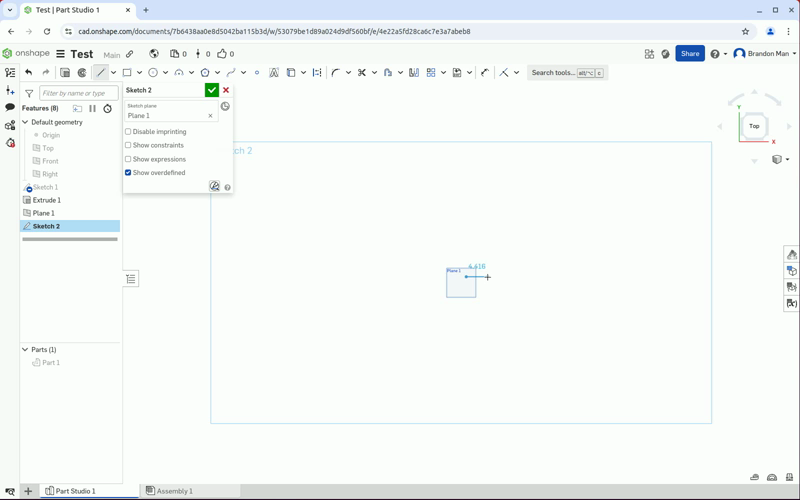
mouse_move(517, 276)
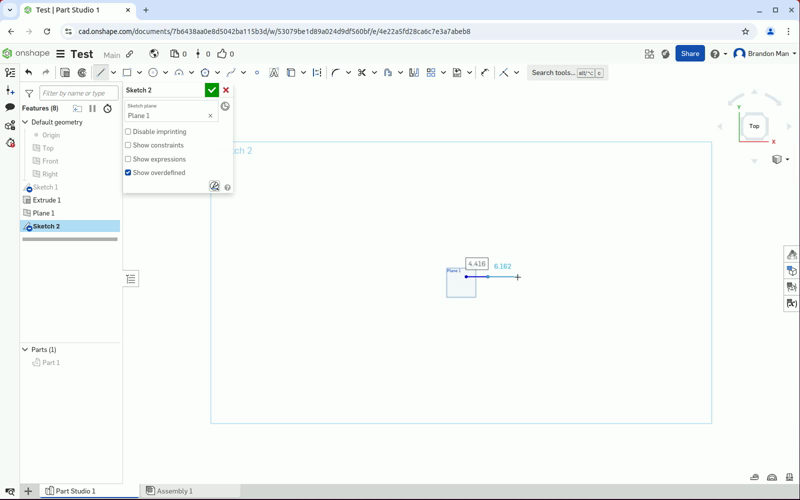
mouse_move(487, 231)
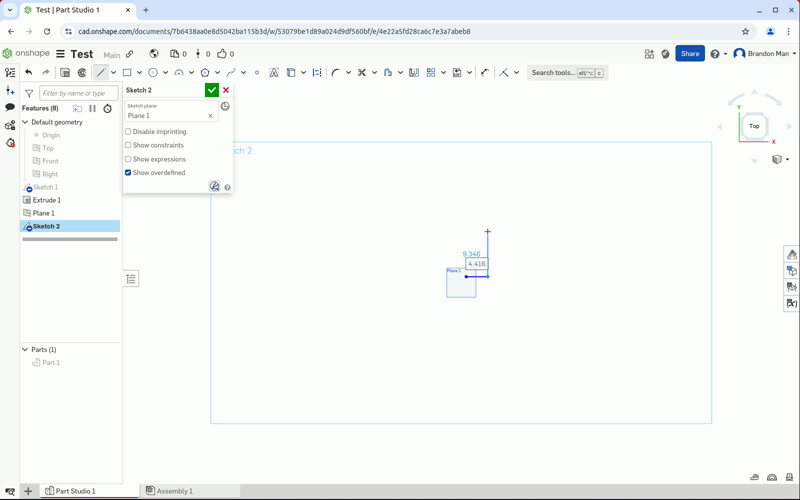
click(487, 231)
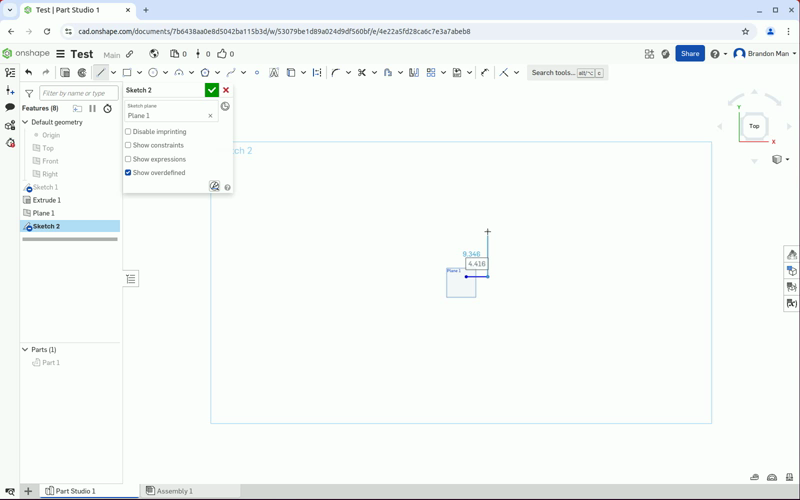
key_up(shift)
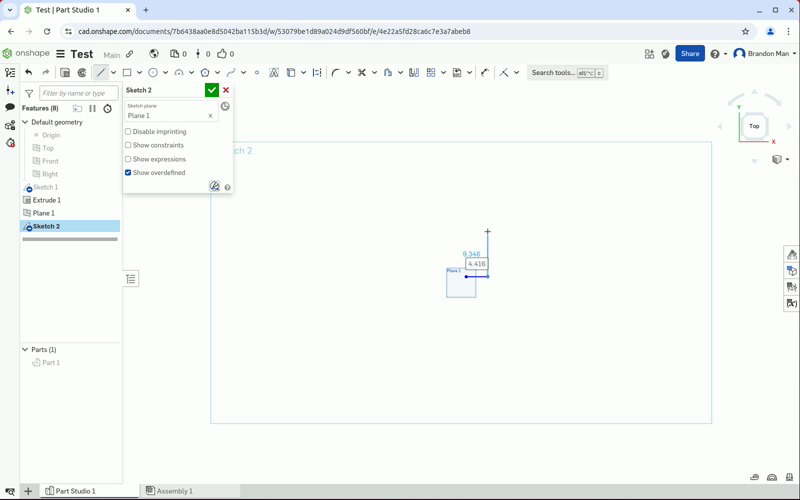
key_down(shift)
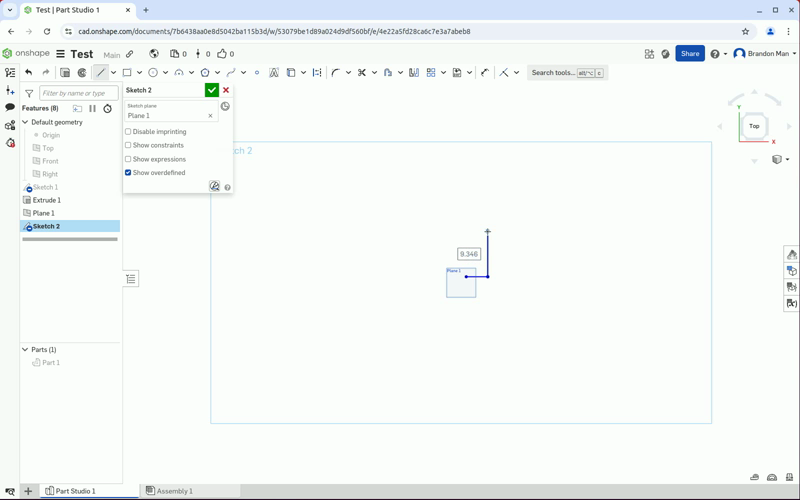
mouse_move(567, 231)
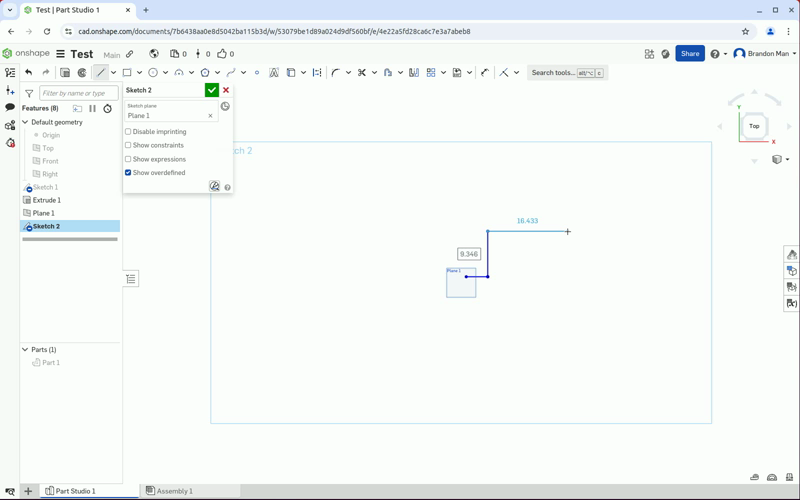
click(567, 231)
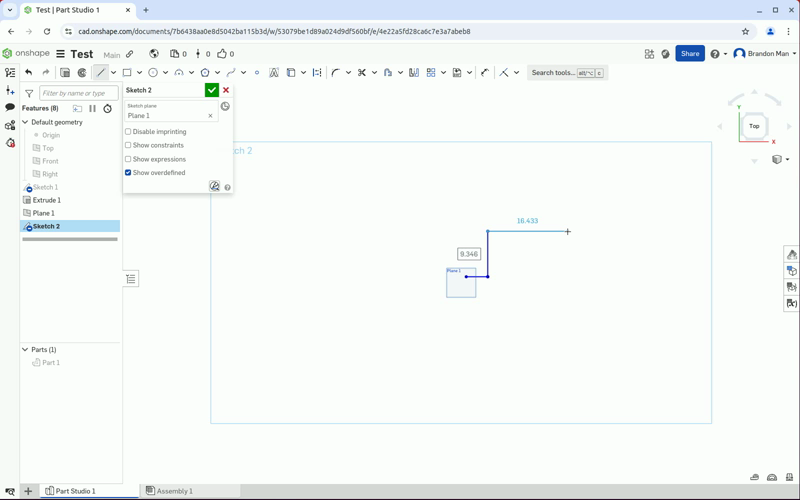
key_up(shift)
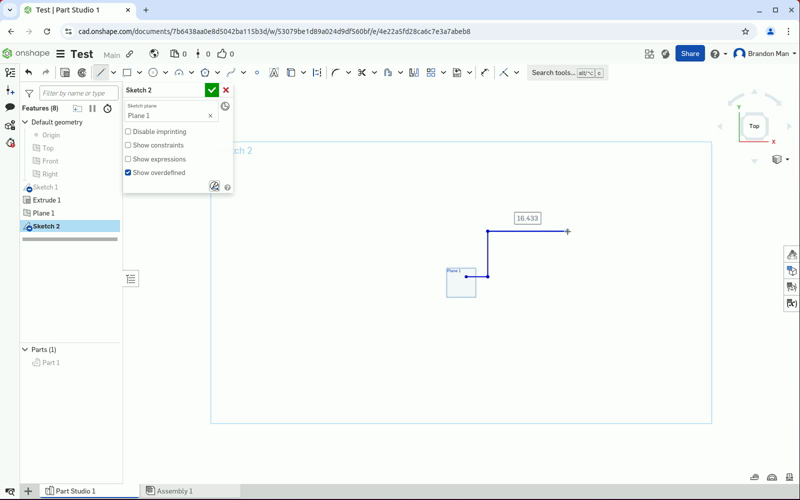
key_down(shift)
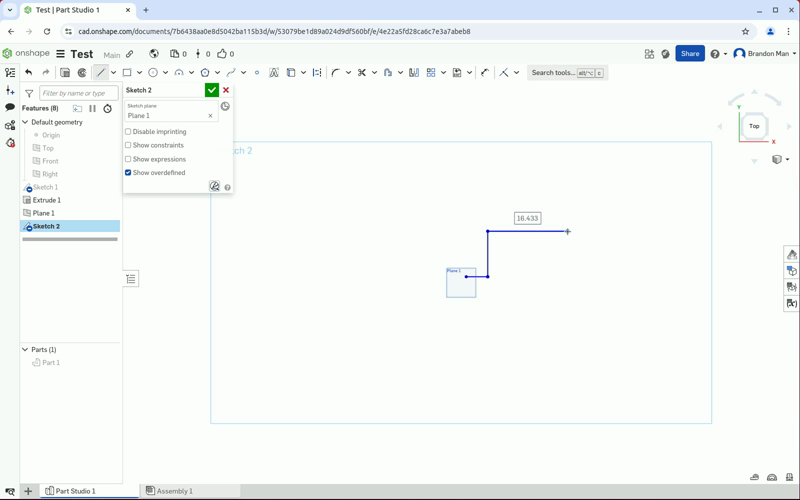
mouse_move(589, 231)
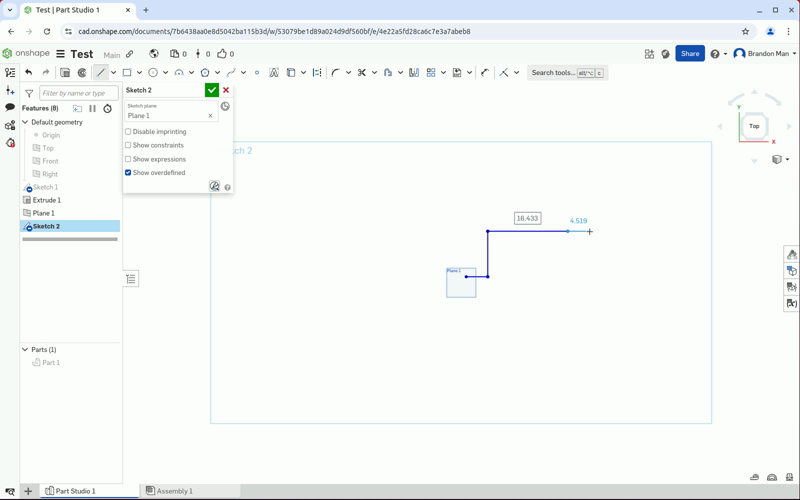
mouse_move(567, 176)
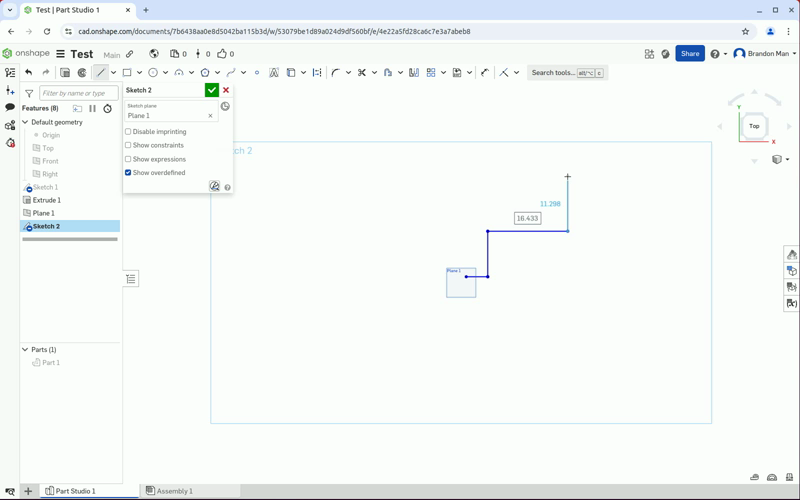
click(567, 176)
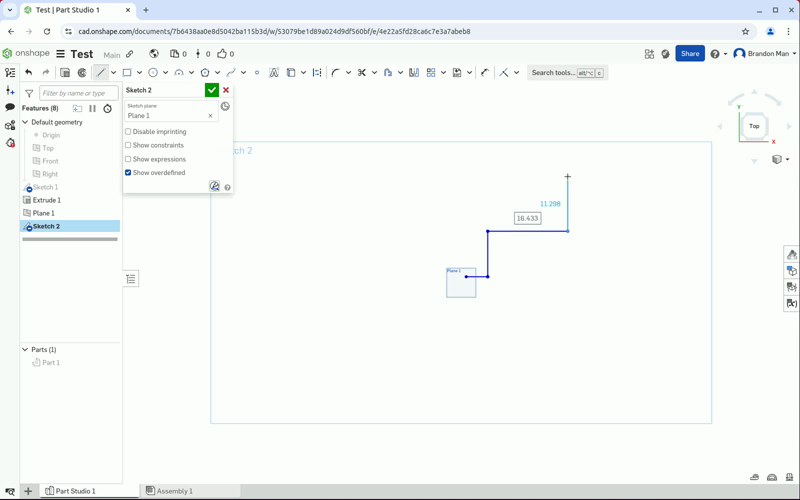
key_up(shift)
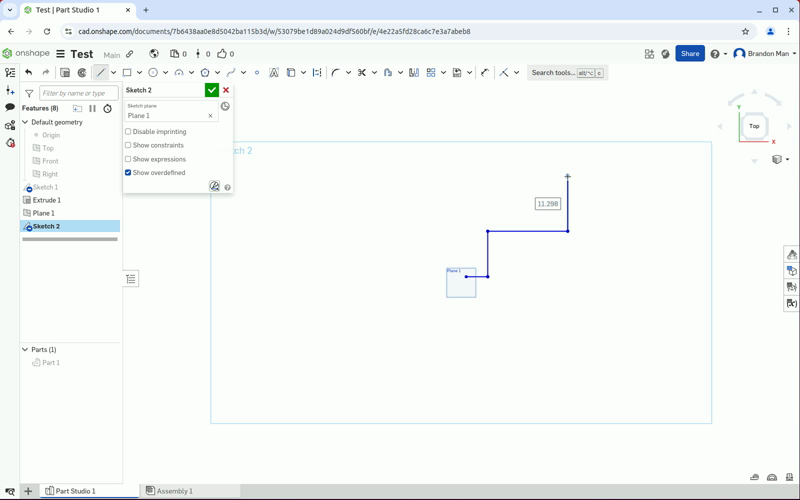
key_down(shift)
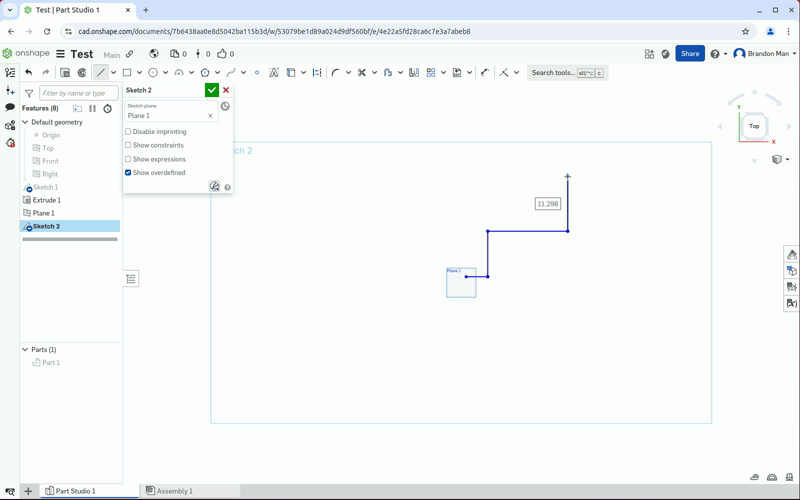
mouse_move(466, 176)
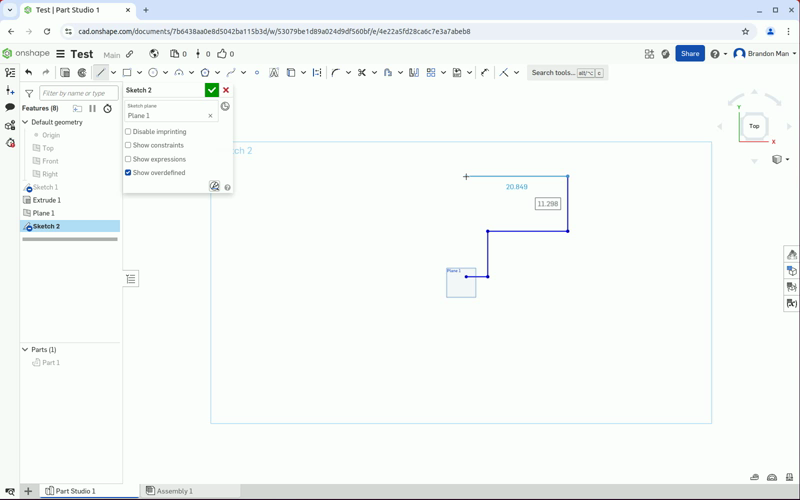
click(466, 176)
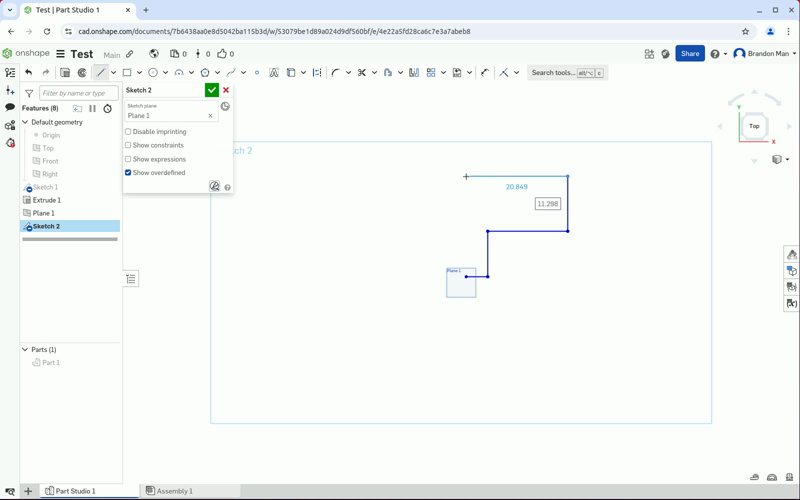
key_up(shift)
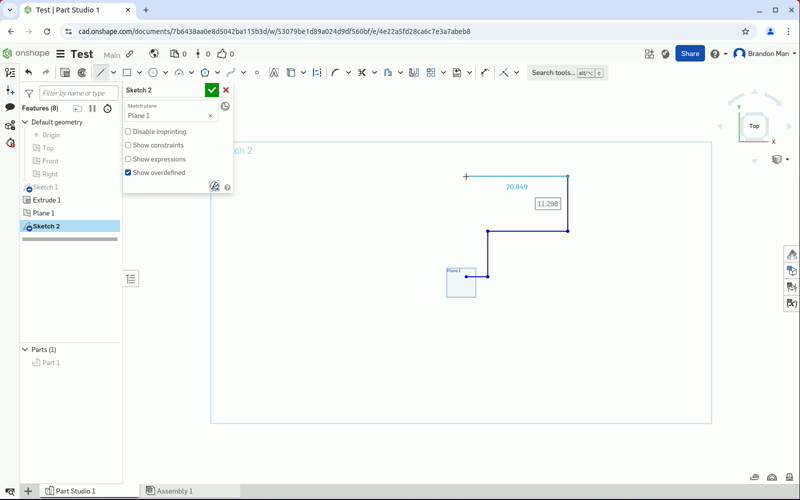
key_down(shift)
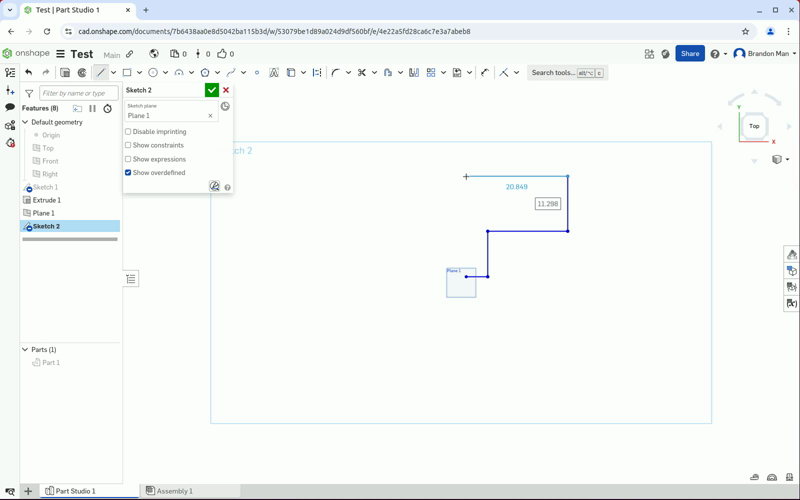
mouse_move(466, 276)
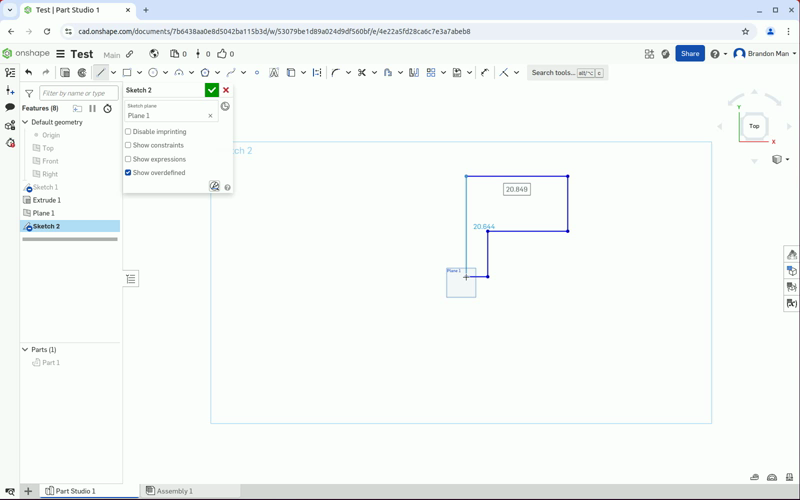
key_up(shift)
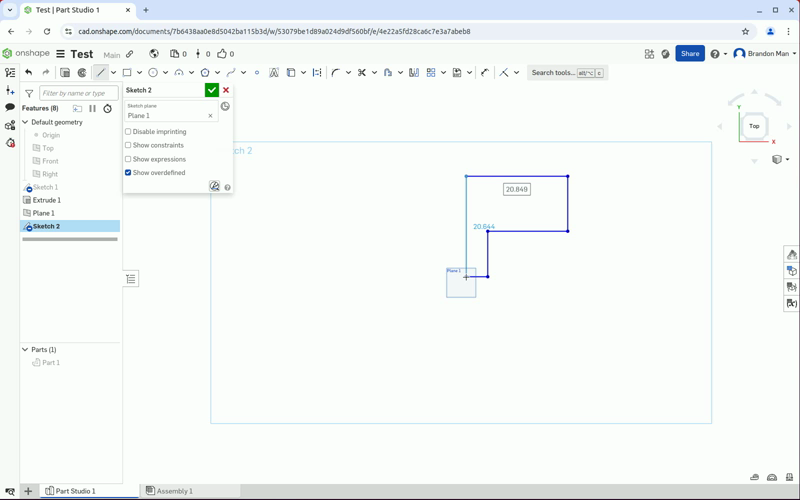
click(466, 276)
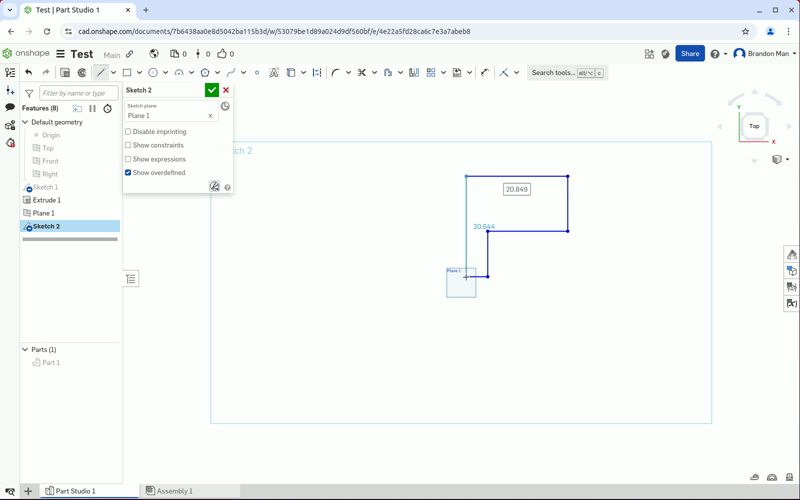
key(esc)
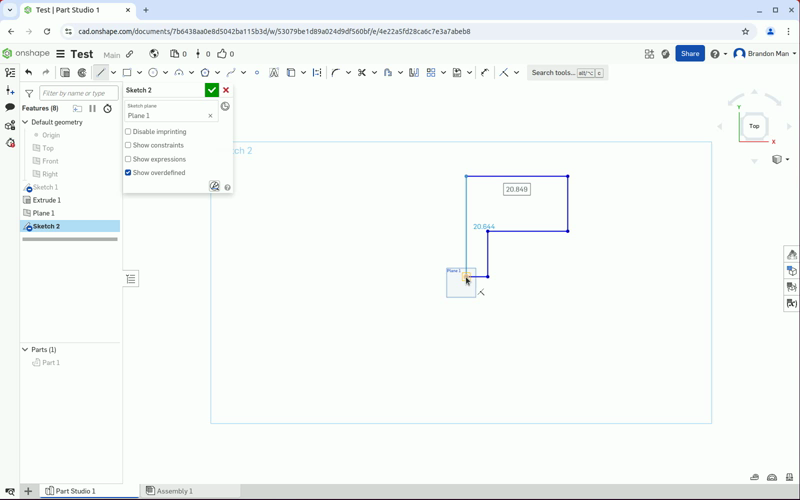
mouse_move(509, 185)
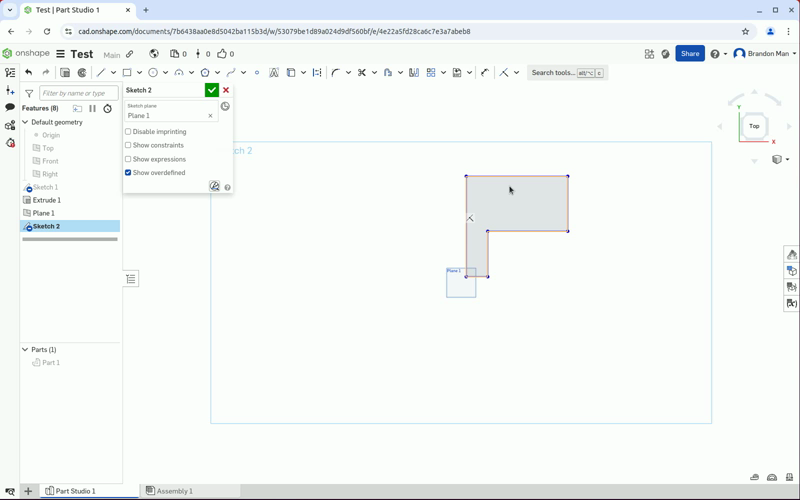
click(509, 185)
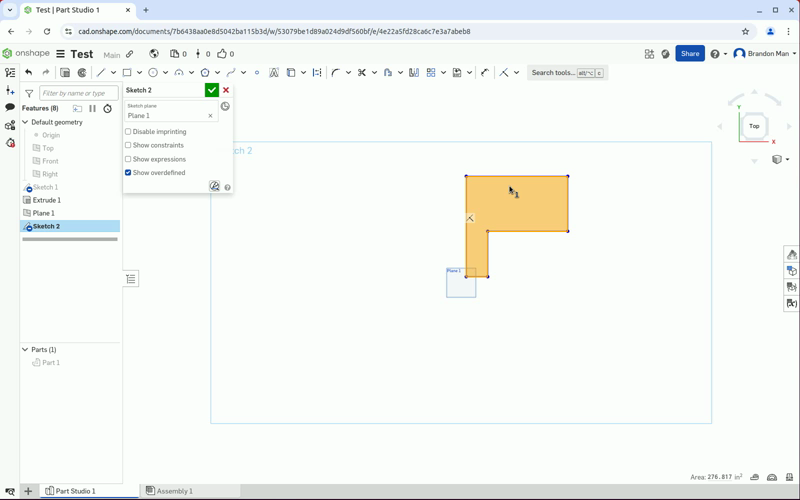
mouse_move(73, 352)
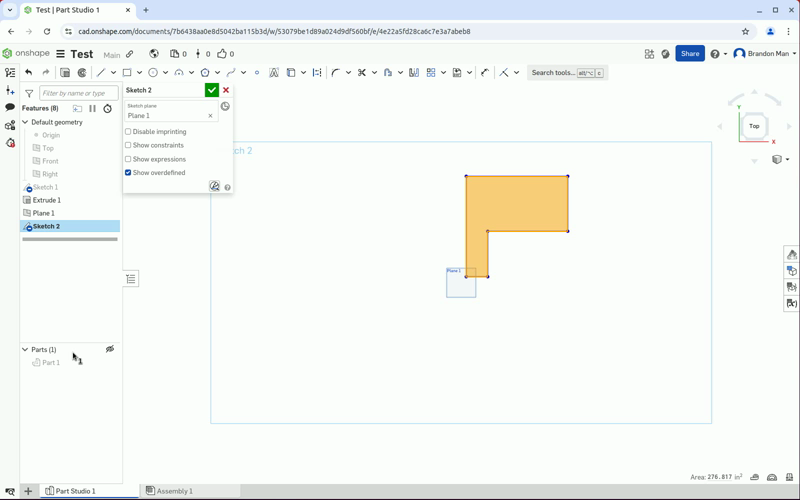
key(shift+y)
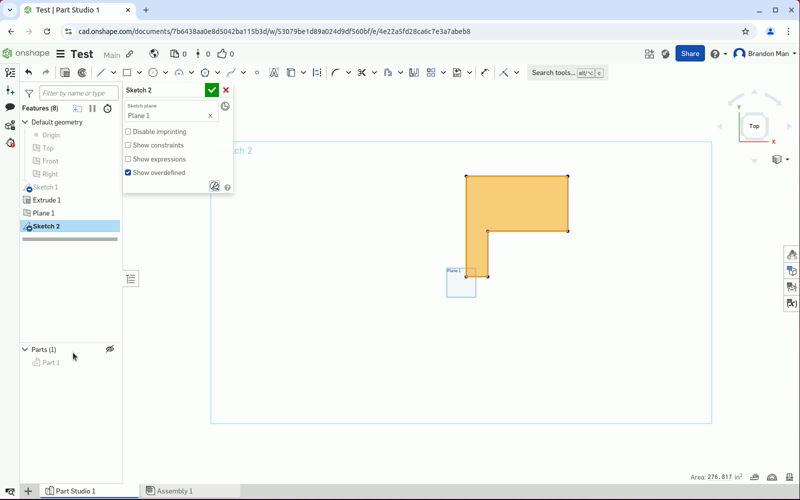
key(shift+e)
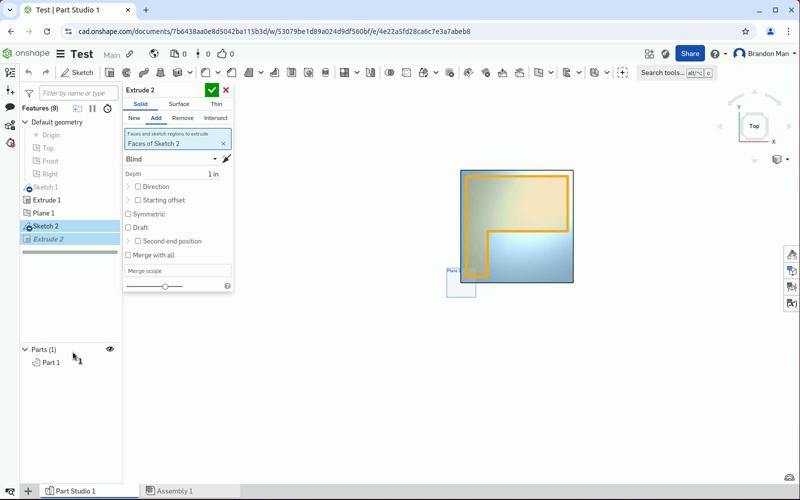
mouse_move(143, 106)
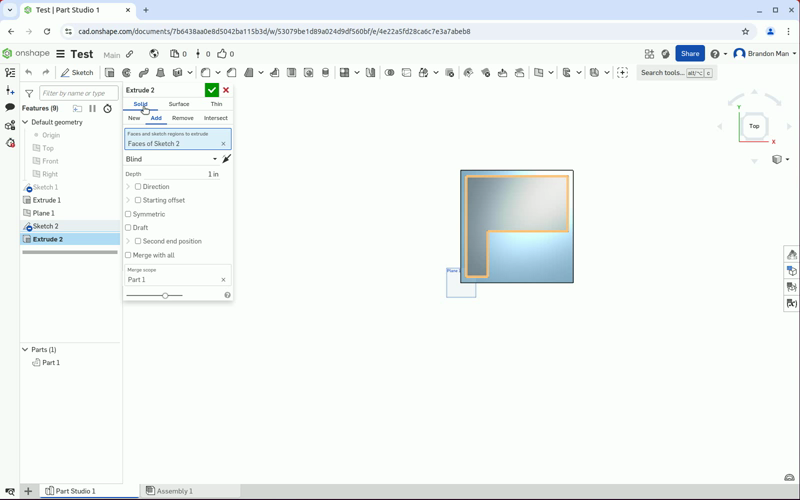
click(143, 106)
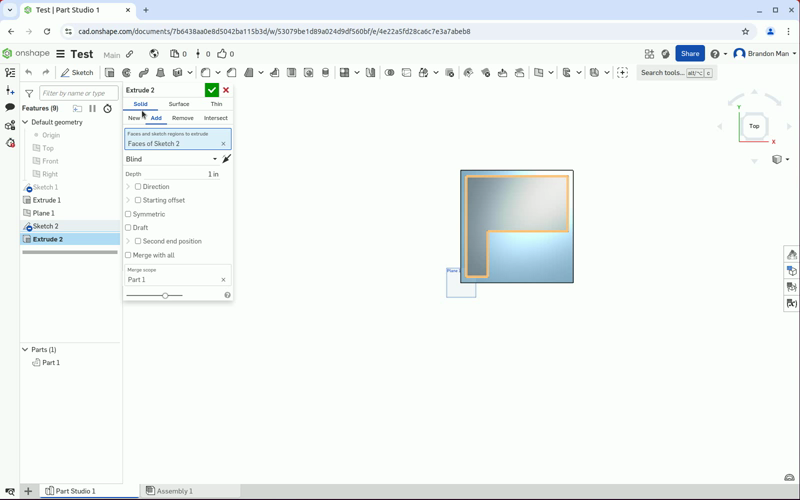
mouse_move(137, 120)
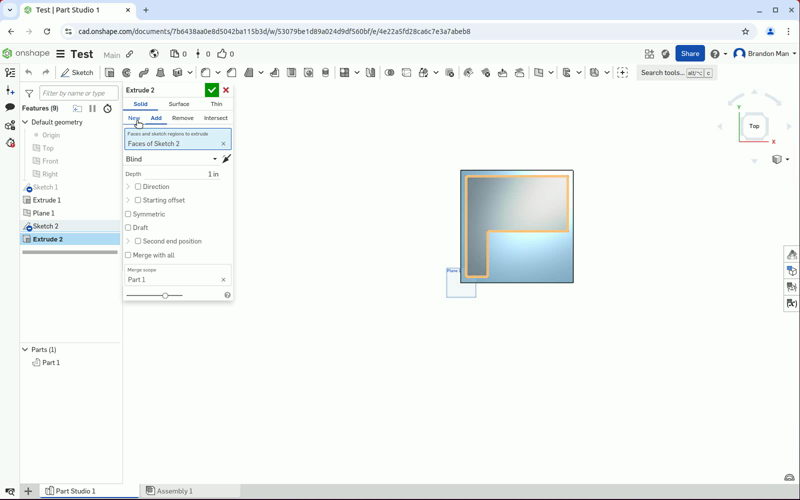
click(137, 120)
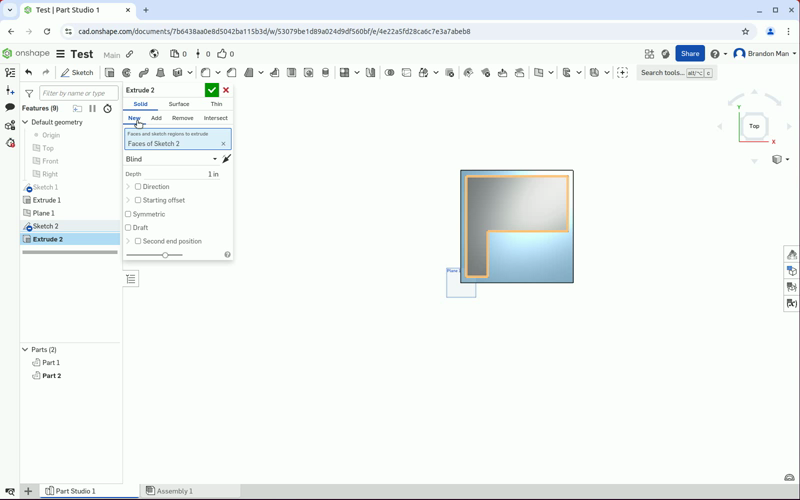
key(tab, 4)
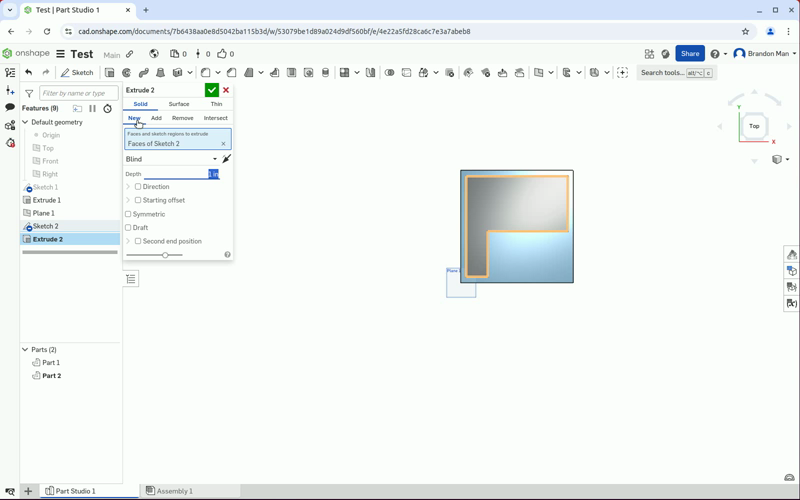
text(2.648)
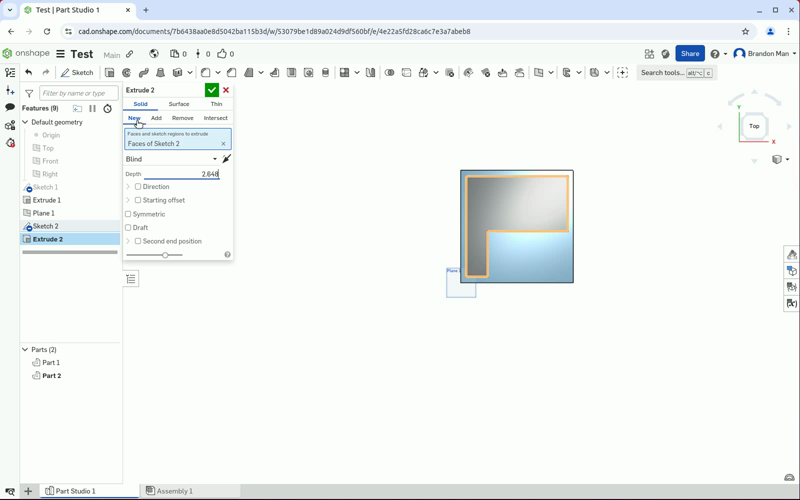
key(enter)
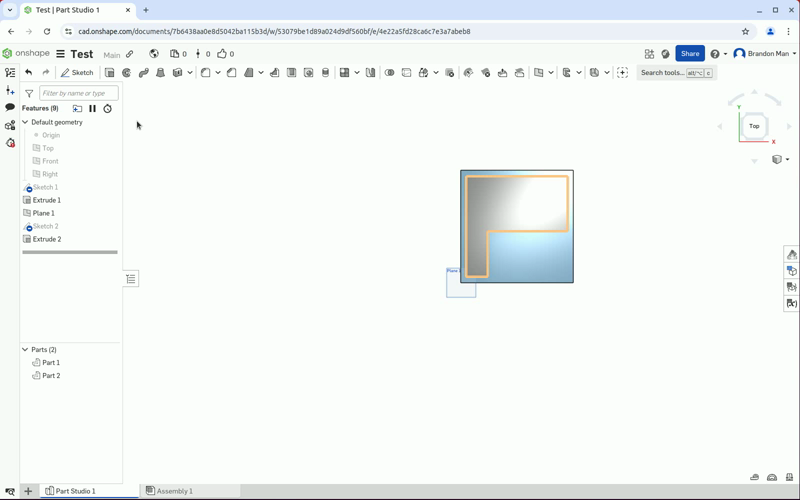
key(shift+h)
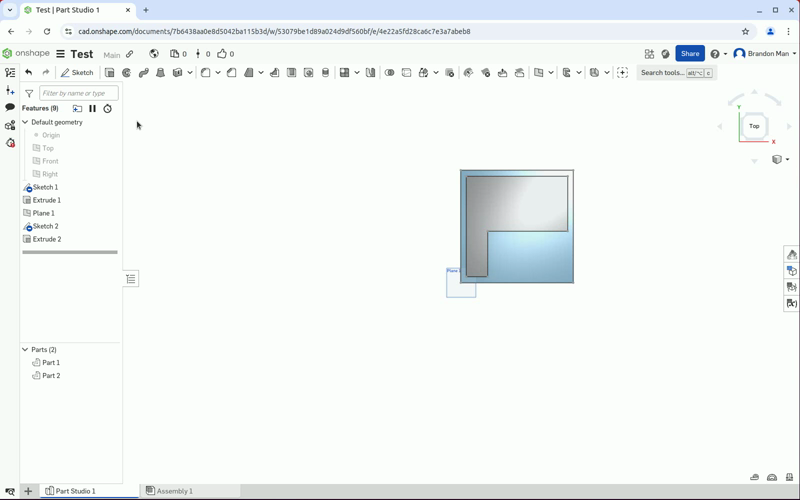
key(shift+h)
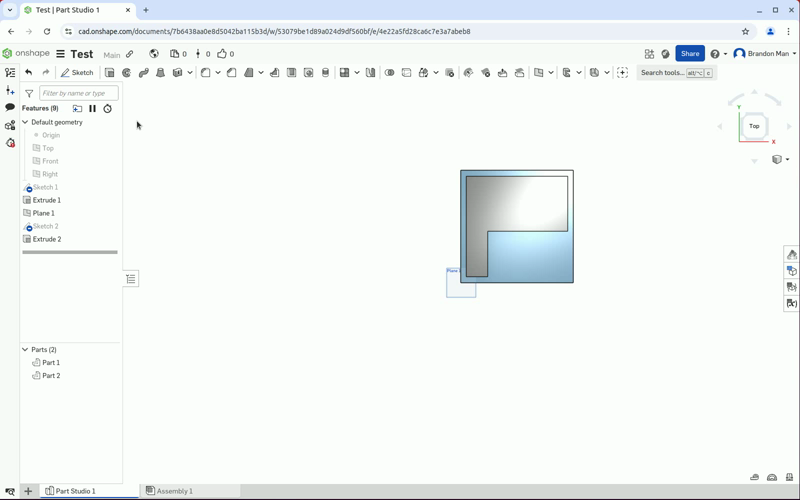
mouse_move(73, 189)
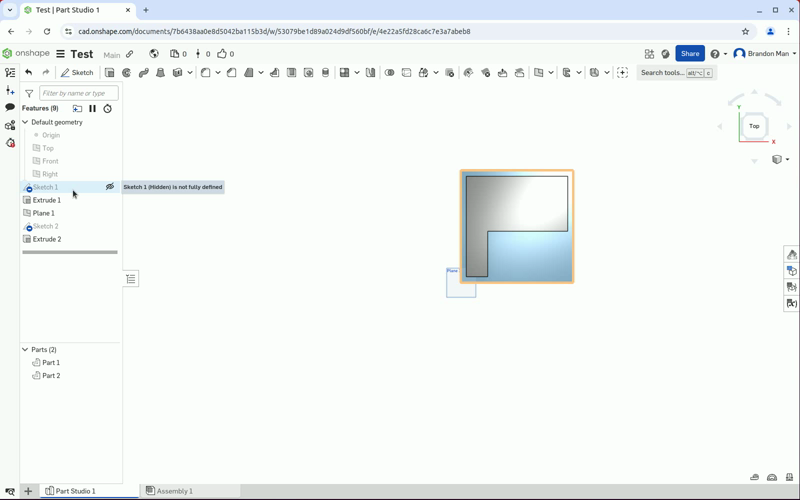
click(73, 189)
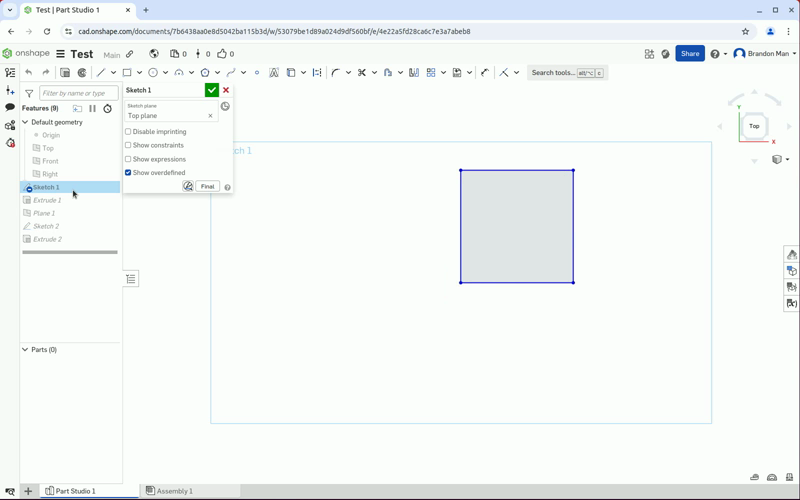
mouse_move(229, 92)
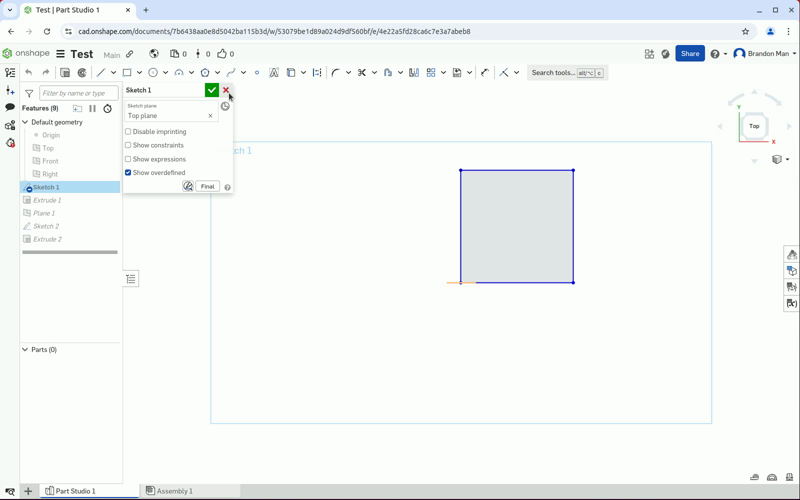
click(229, 92)
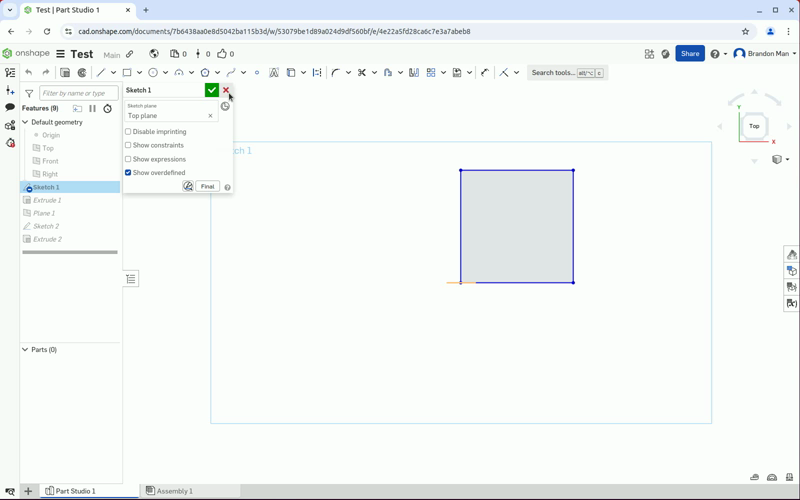
key(shift+s)
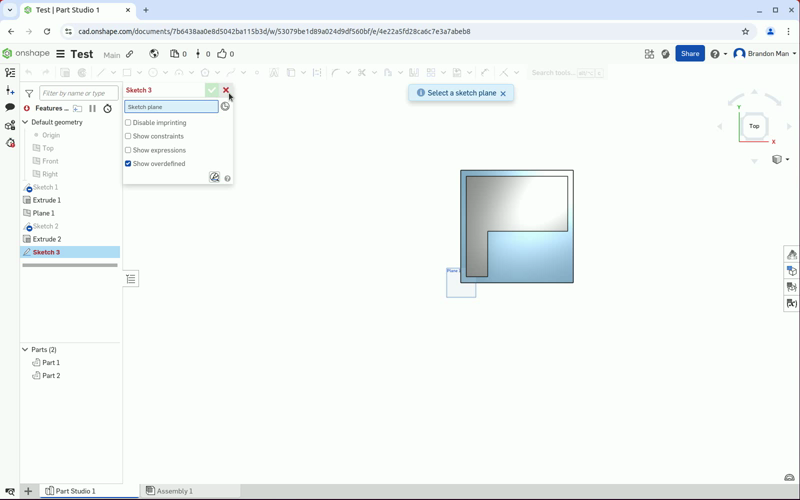
mouse_move(73, 215)
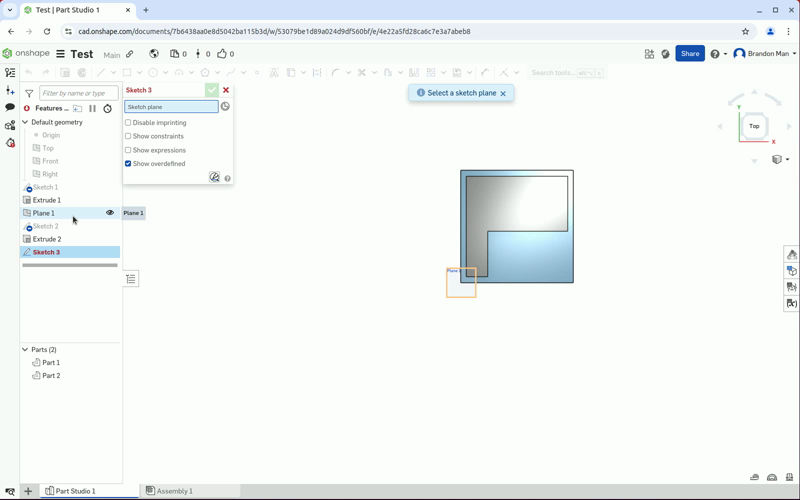
click(73, 215)
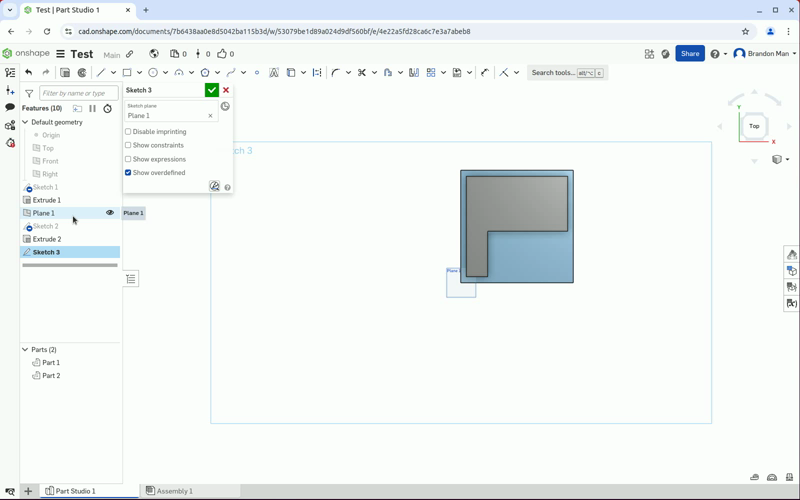
mouse_move(73, 352)
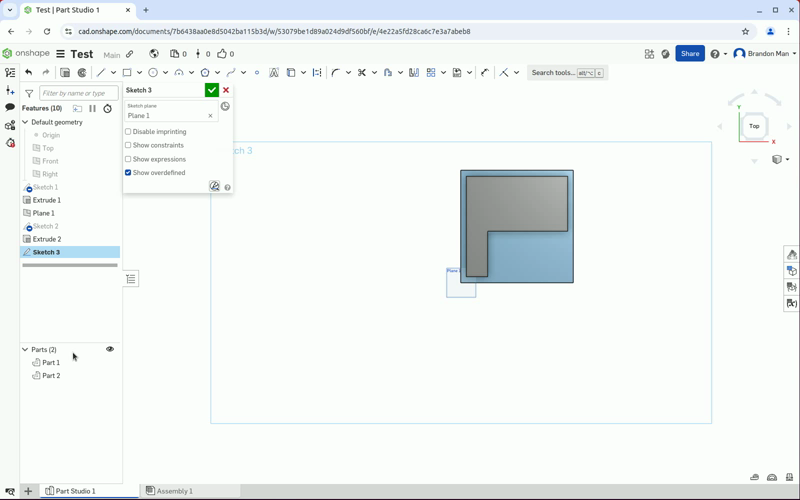
key(y)
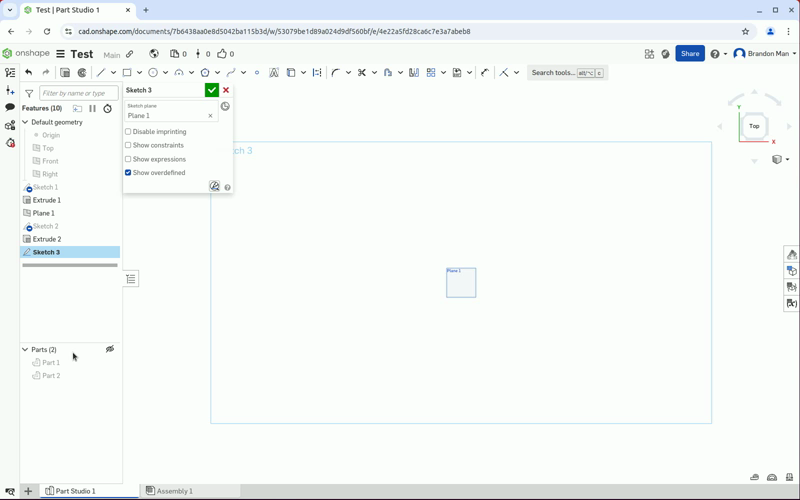
key(l)
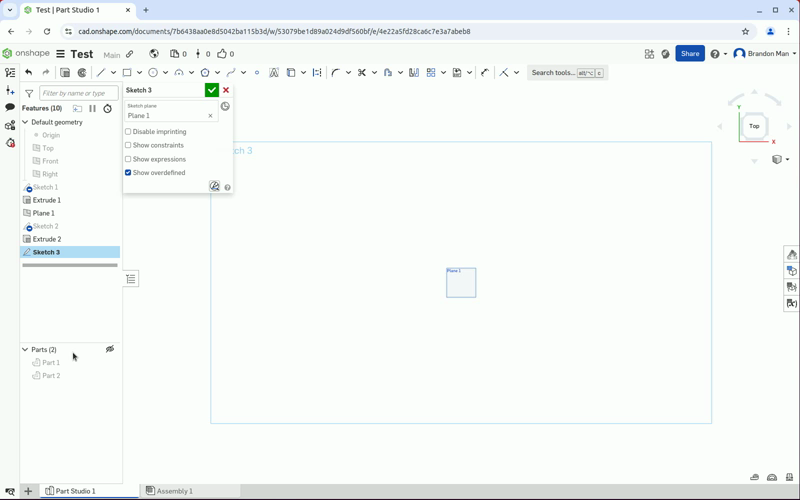
key_down(shift)
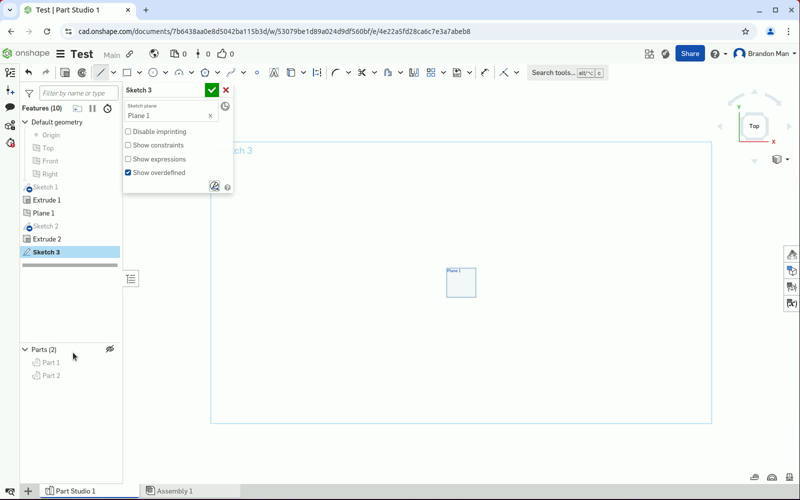
mouse_move(510, 276)
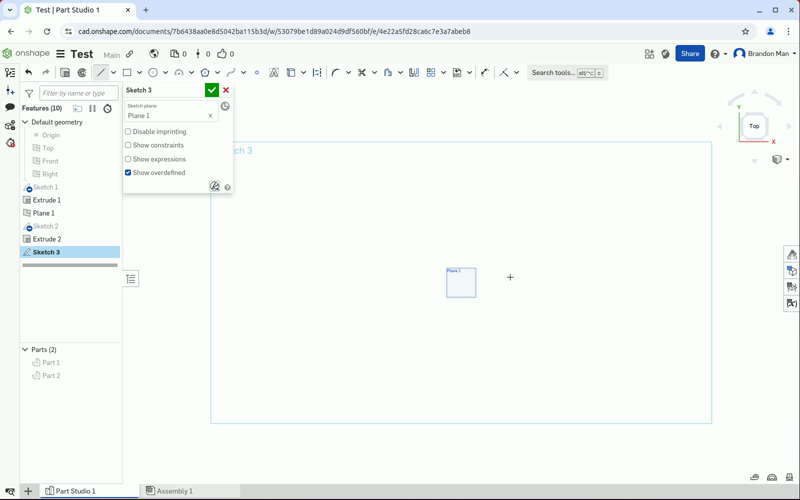
click(510, 276)
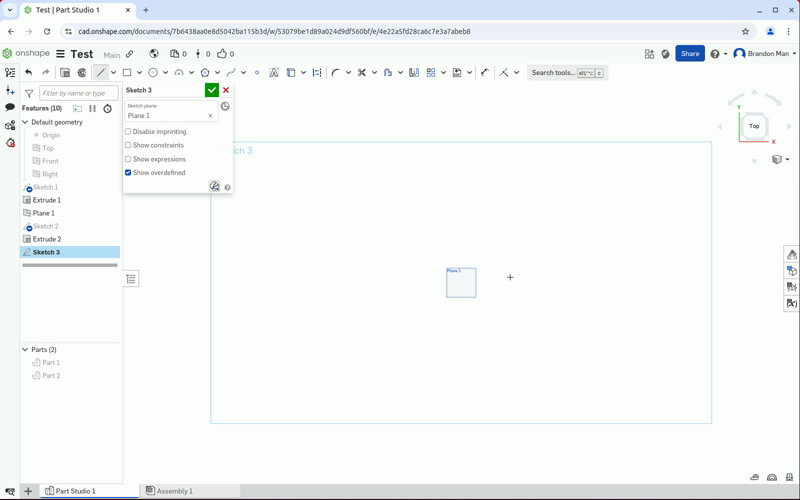
key_up(shift)
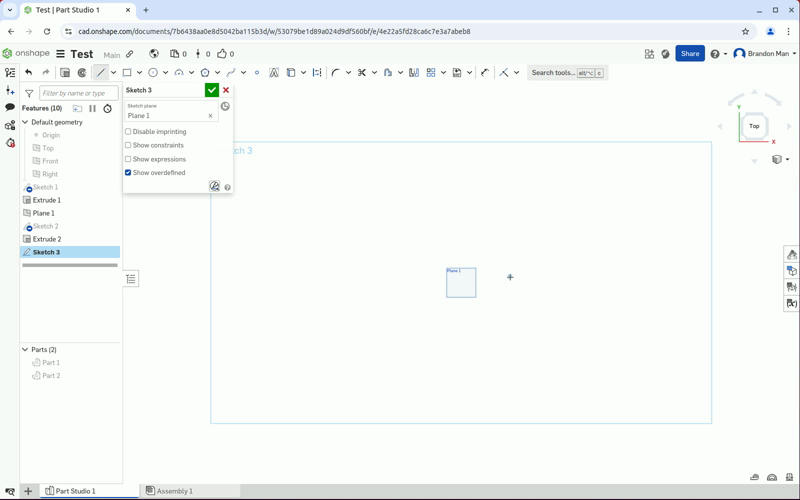
key_down(shift)
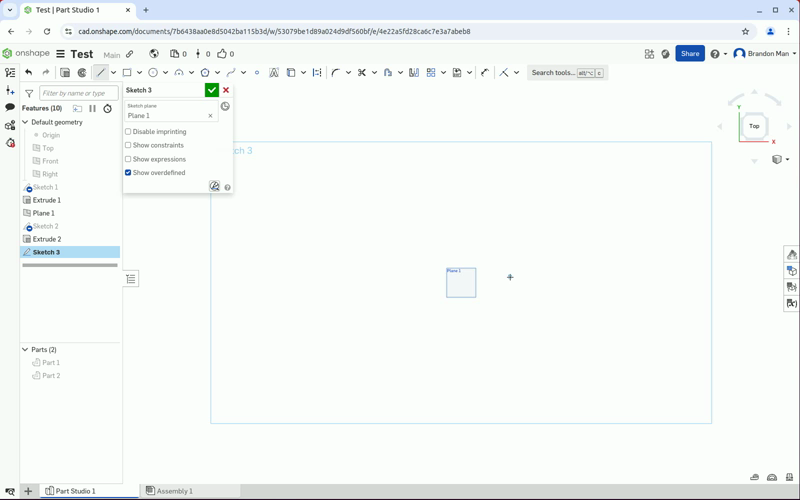
mouse_move(540, 276)
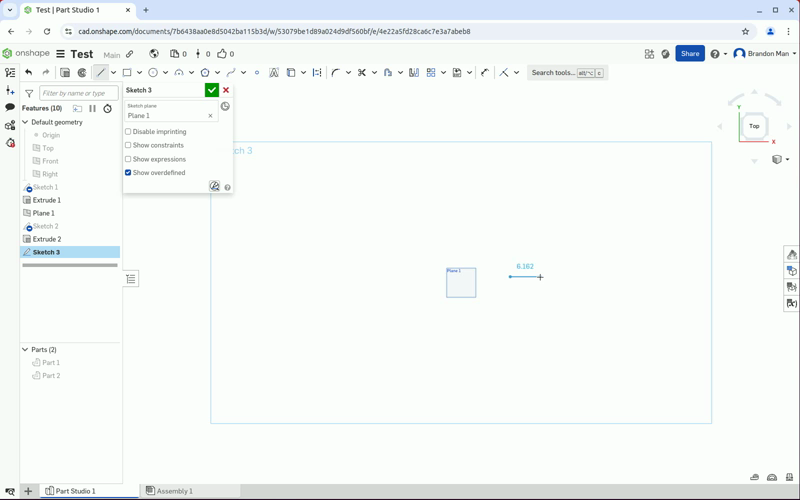
mouse_move(566, 276)
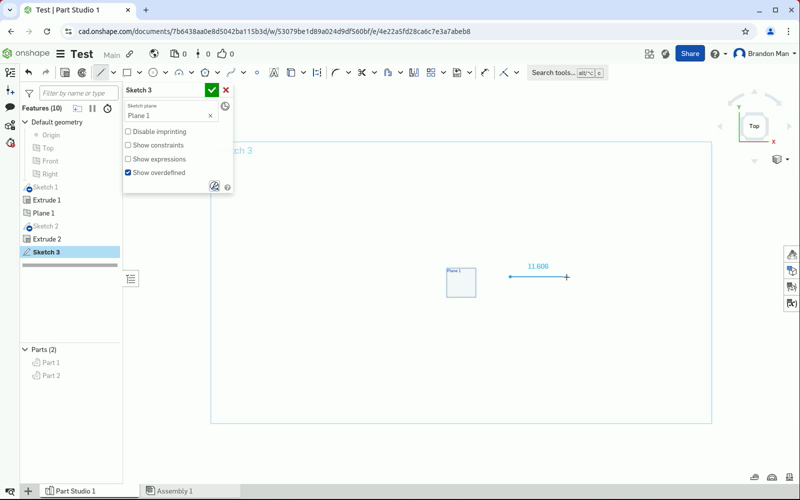
click(566, 276)
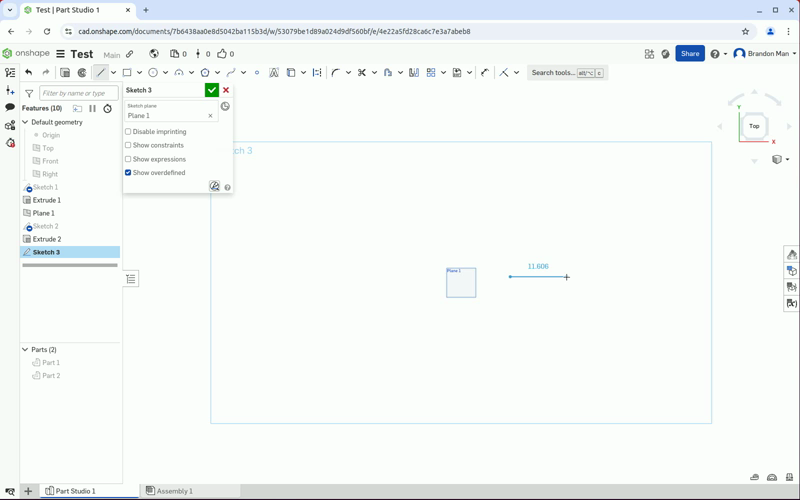
key_up(shift)
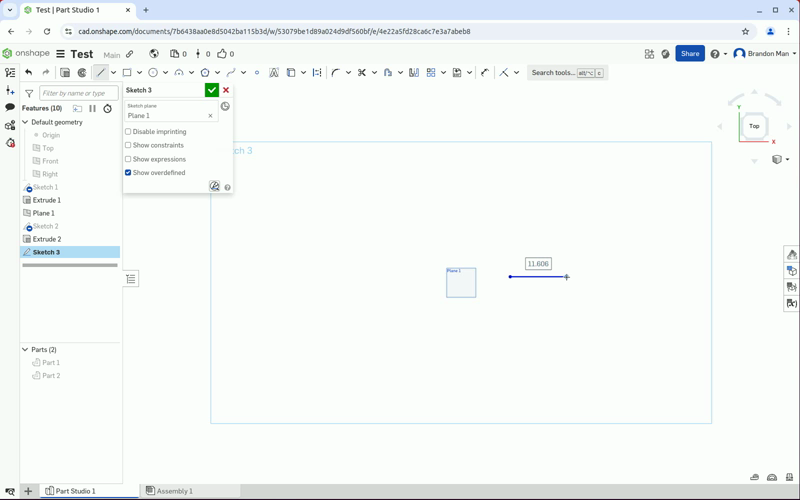
key_down(shift)
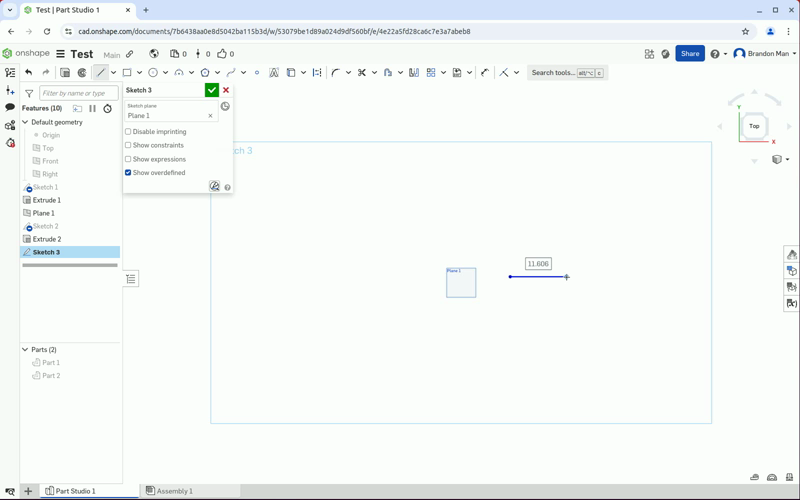
mouse_move(589, 276)
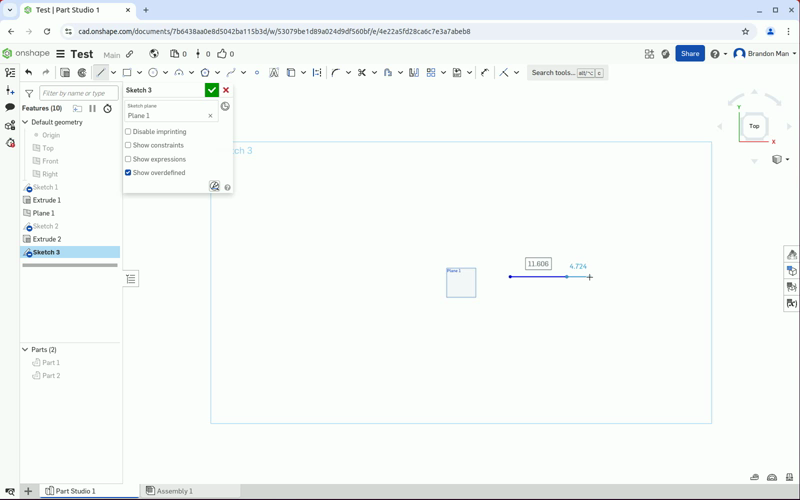
mouse_move(566, 260)
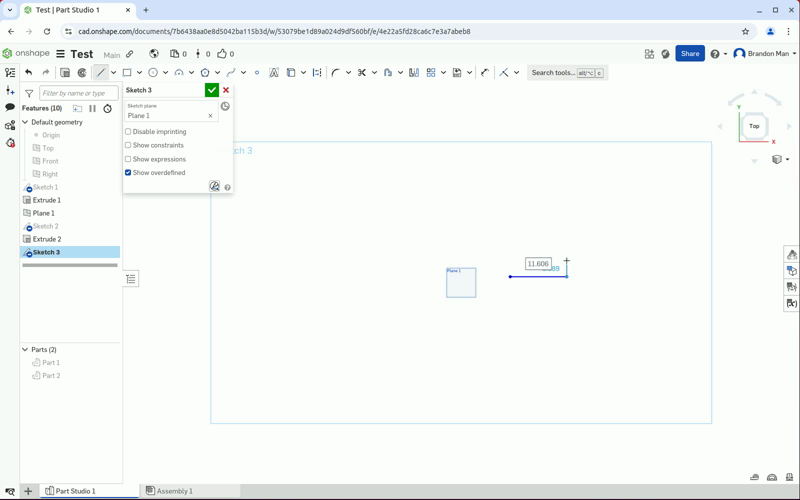
click(566, 260)
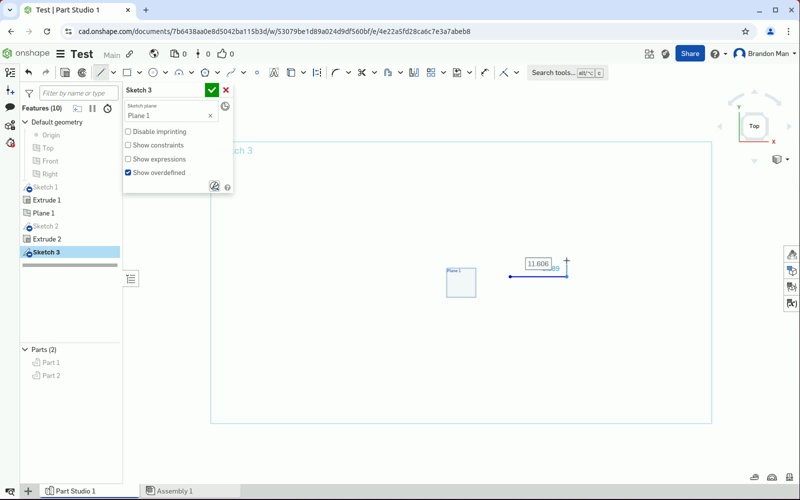
key_up(shift)
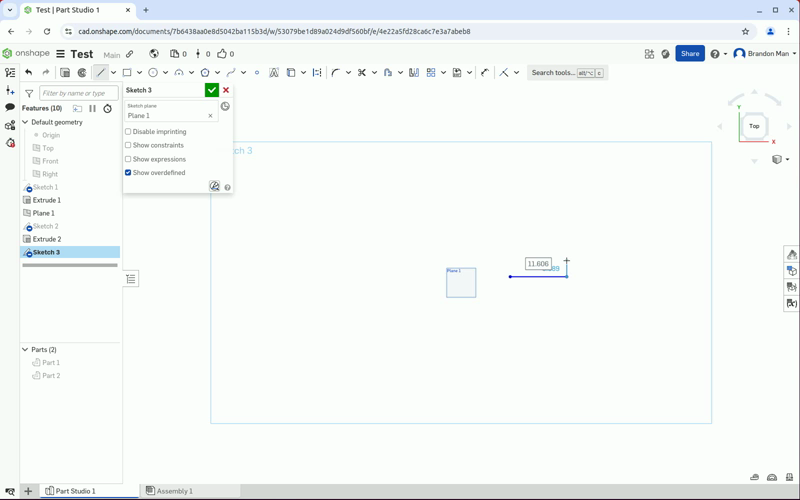
key_down(shift)
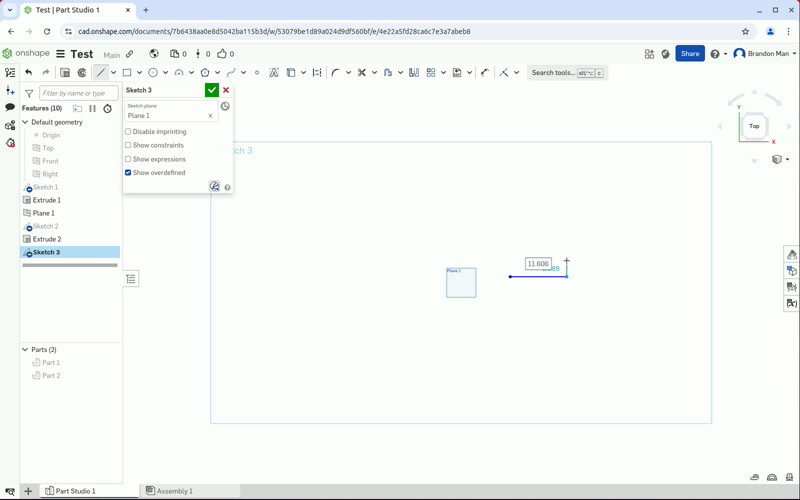
mouse_move(589, 260)
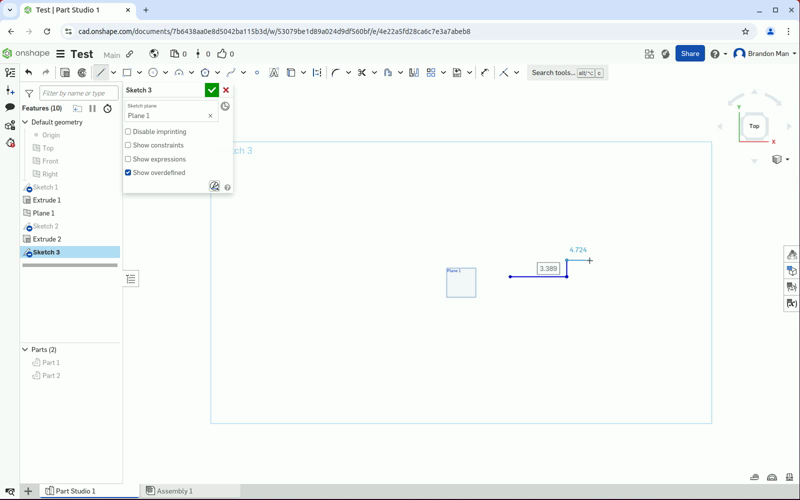
mouse_move(510, 260)
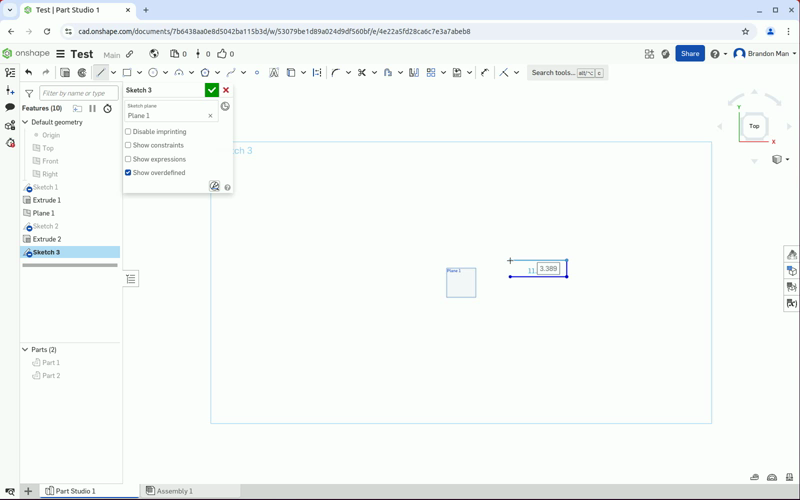
click(510, 260)
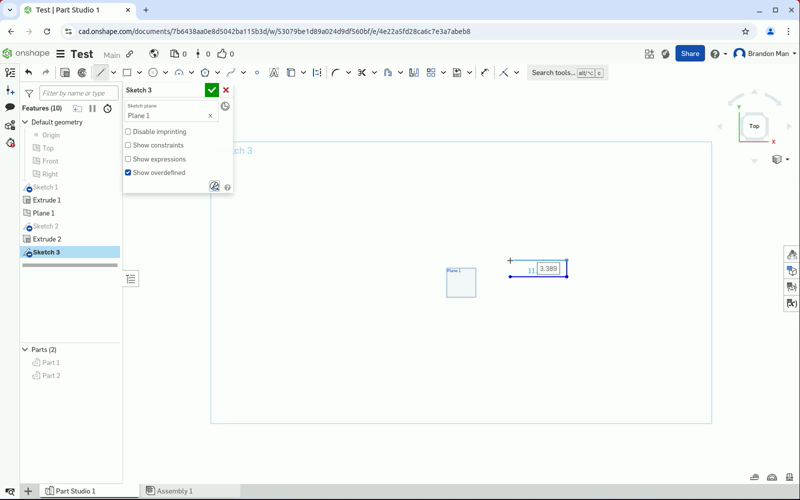
key_up(shift)
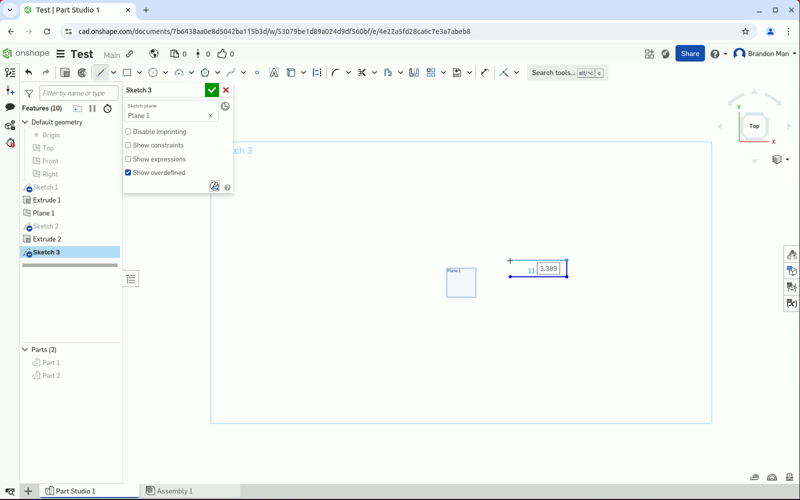
mouse_move(540, 260)
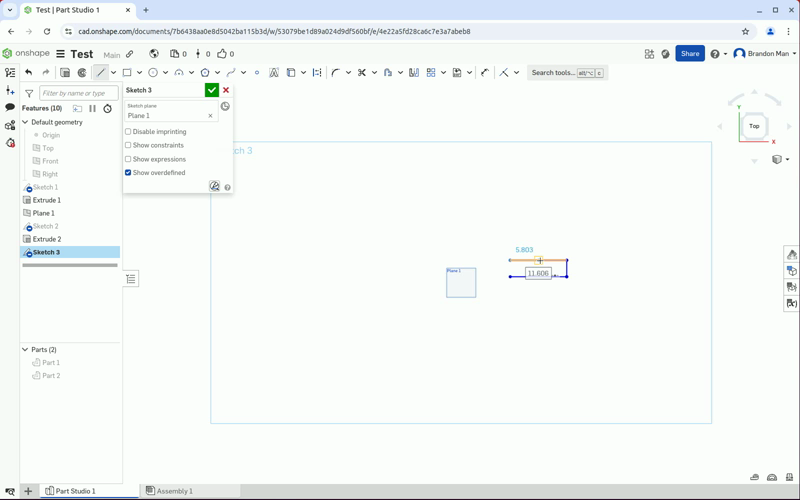
key_down(shift)
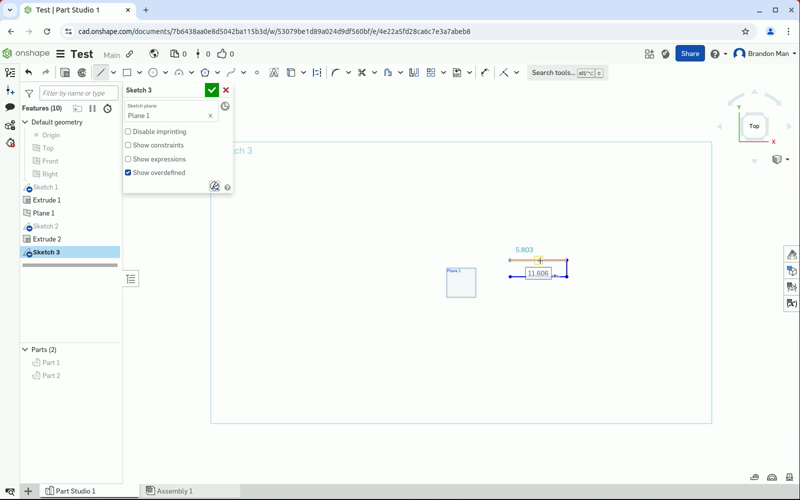
mouse_move(510, 276)
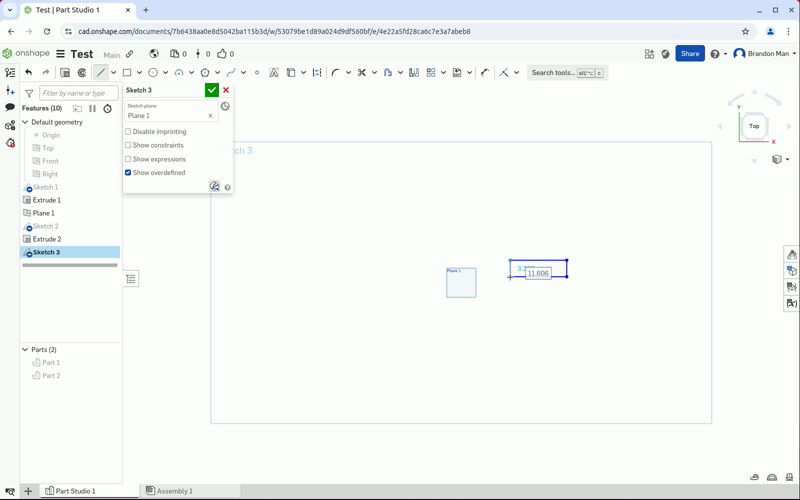
key_up(shift)
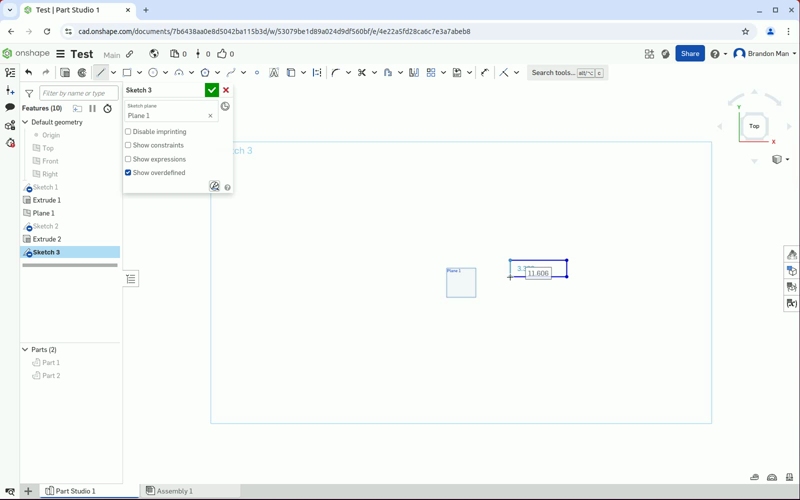
click(510, 276)
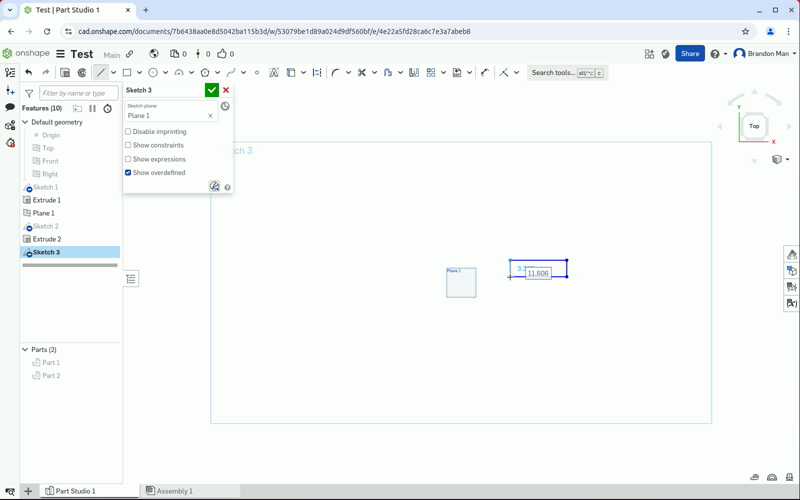
key(esc)
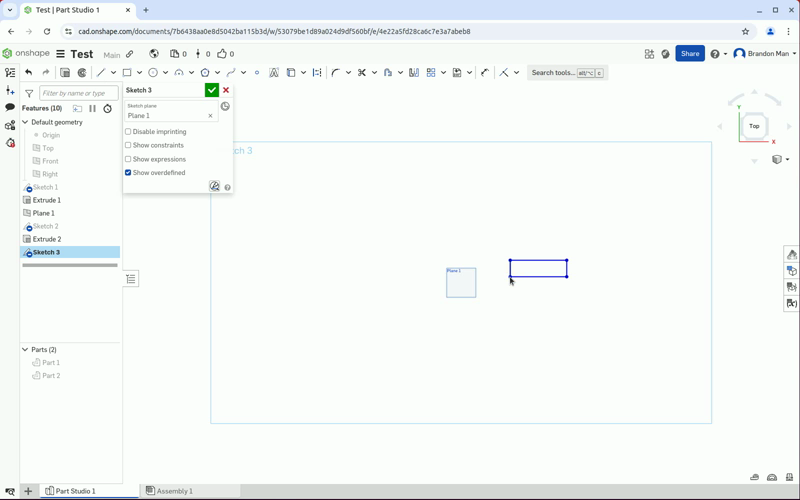
mouse_move(540, 268)
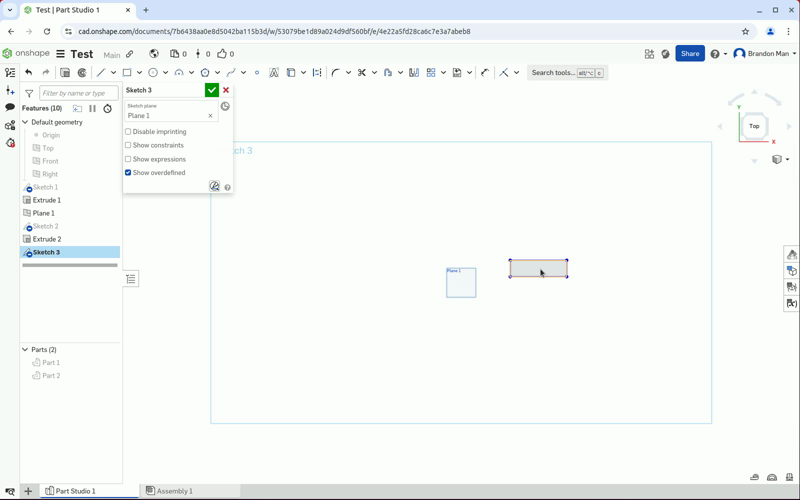
scroll(6)
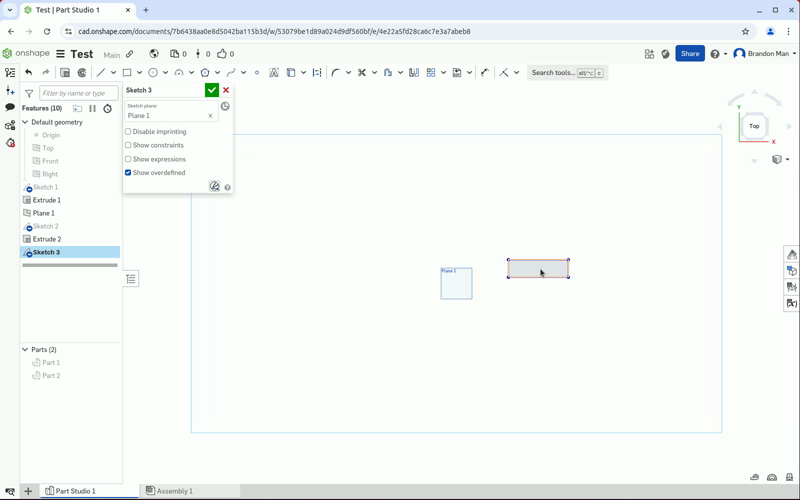
scroll(6)
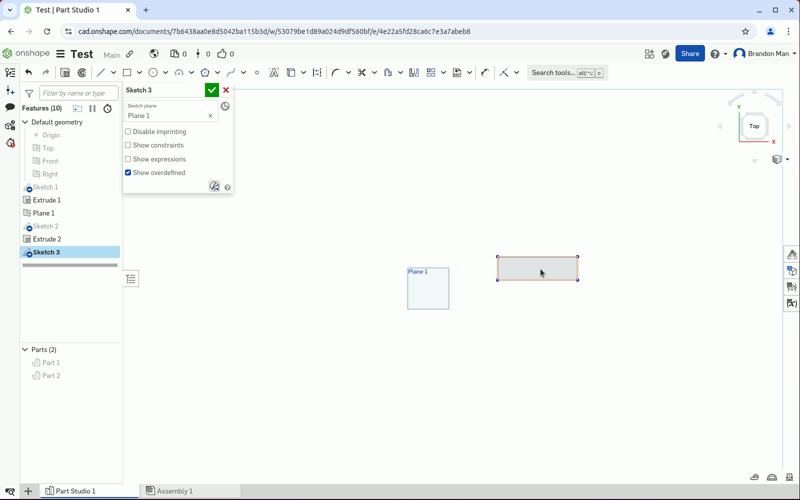
scroll(6)
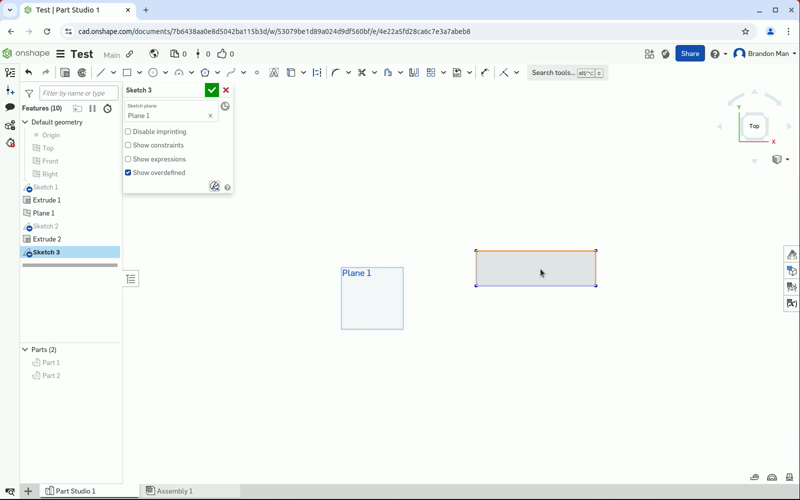
scroll(6)
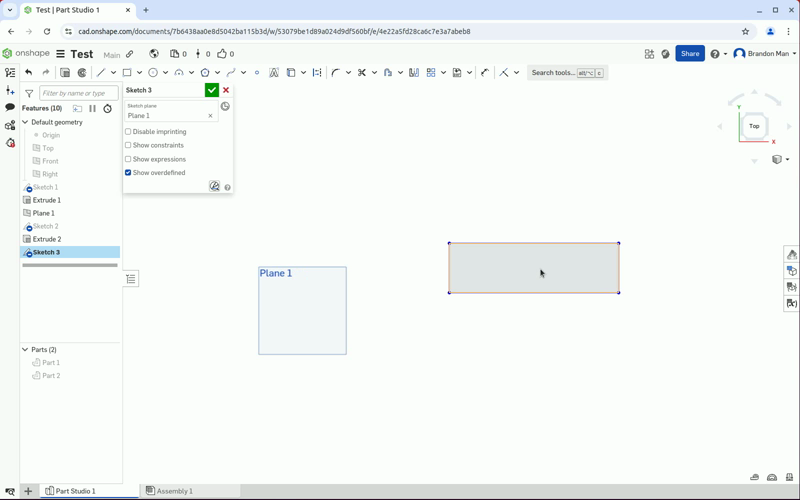
scroll(6)
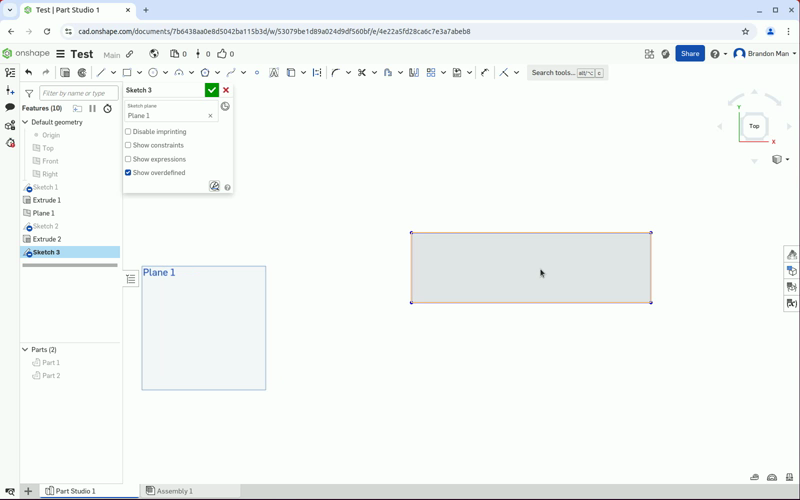
scroll(6)
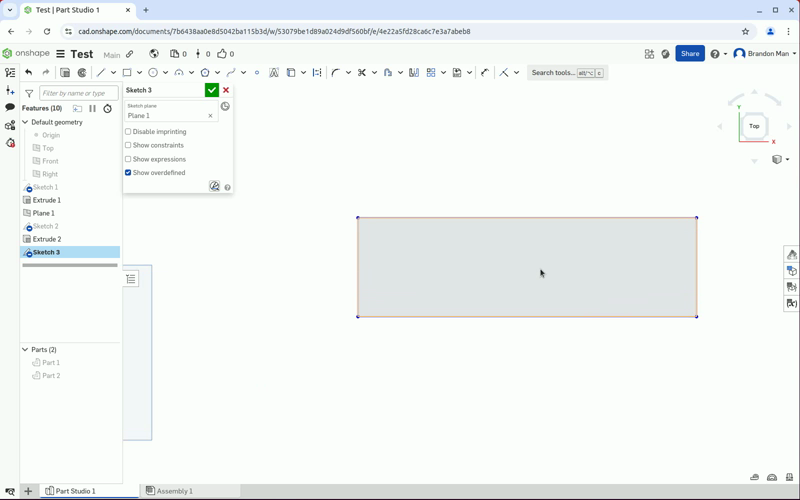
scroll(6)
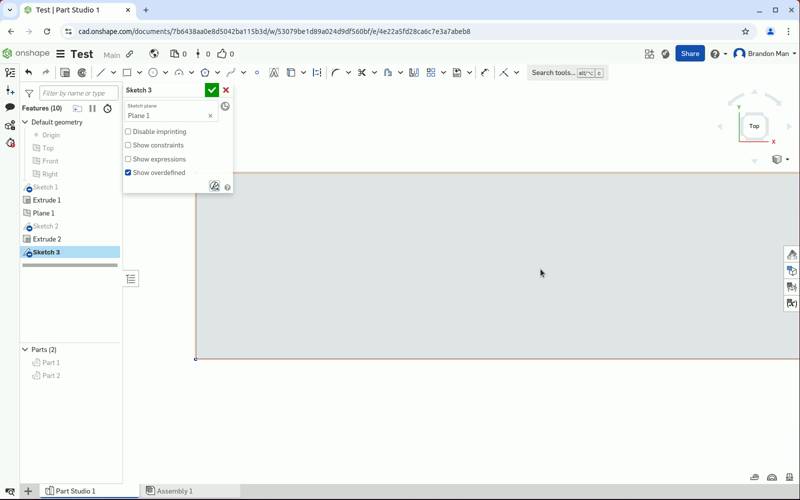
click(540, 268)
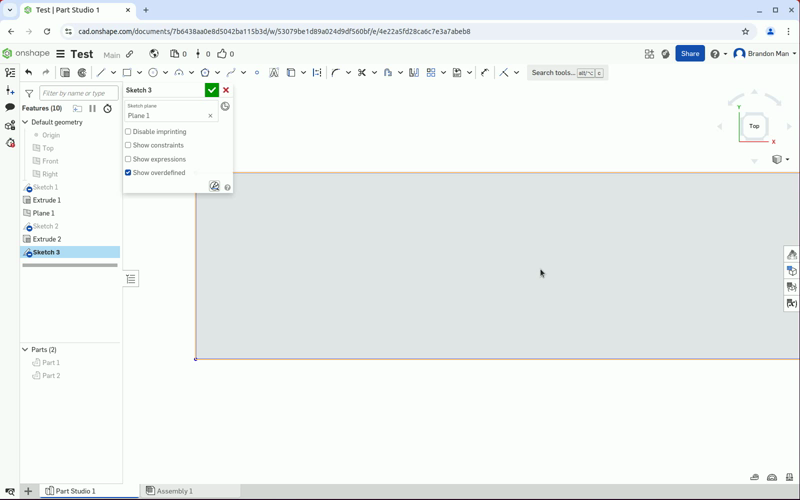
scroll(-6)
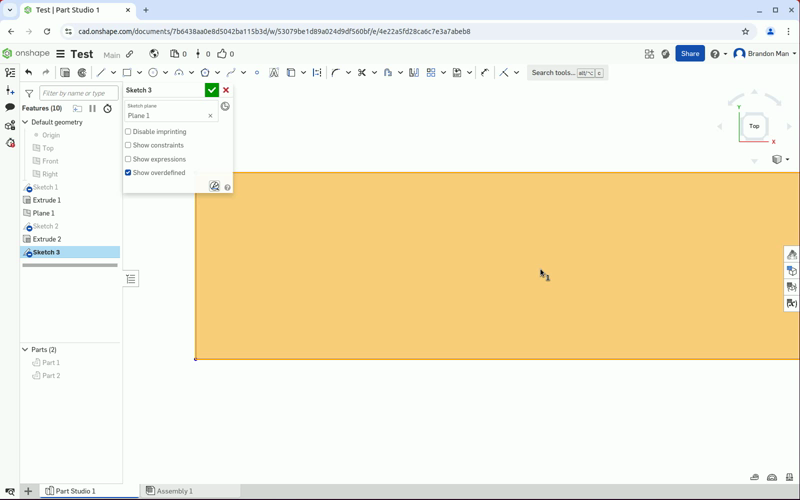
scroll(-6)
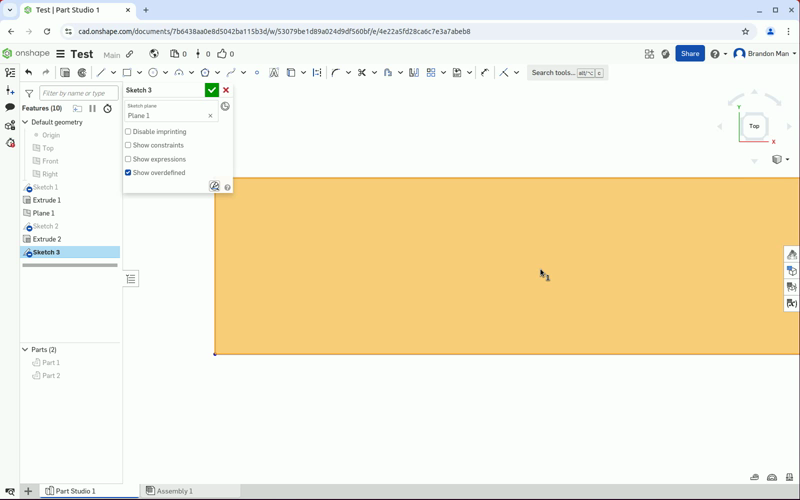
scroll(-6)
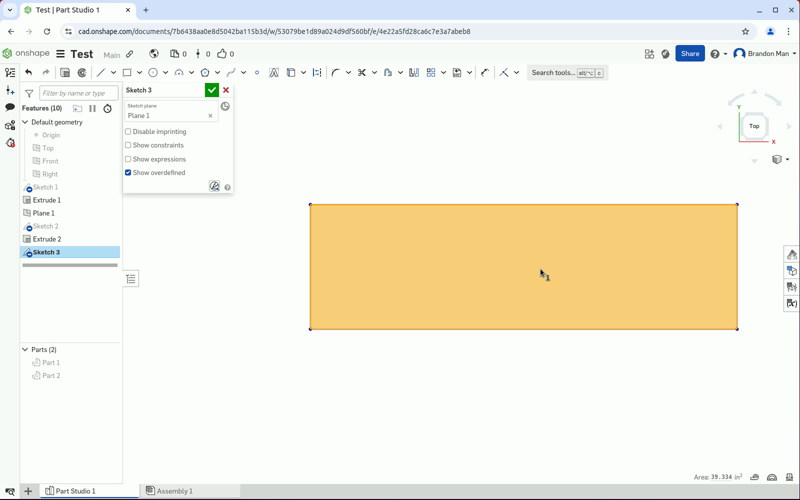
scroll(-6)
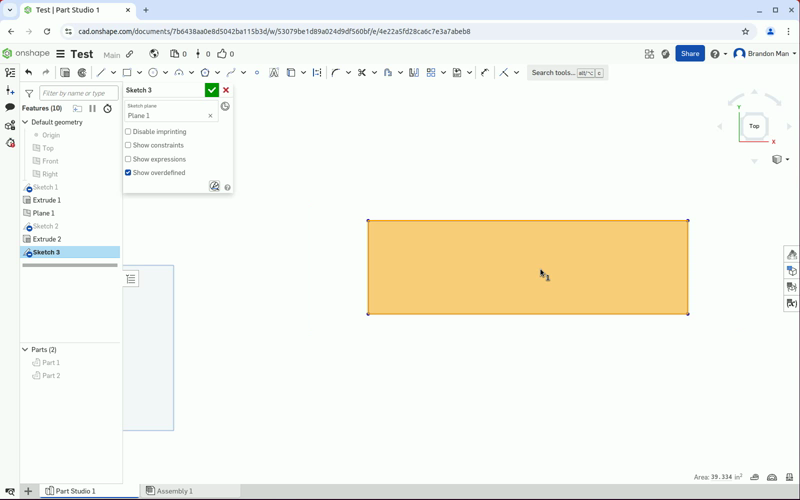
scroll(-6)
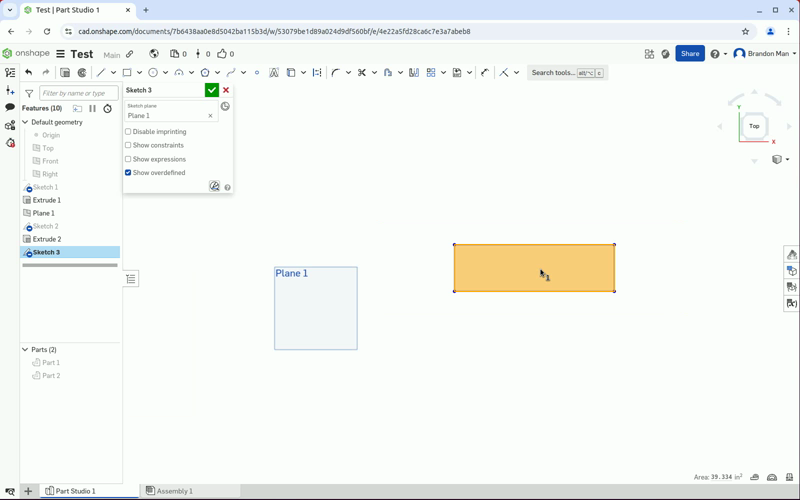
scroll(-6)
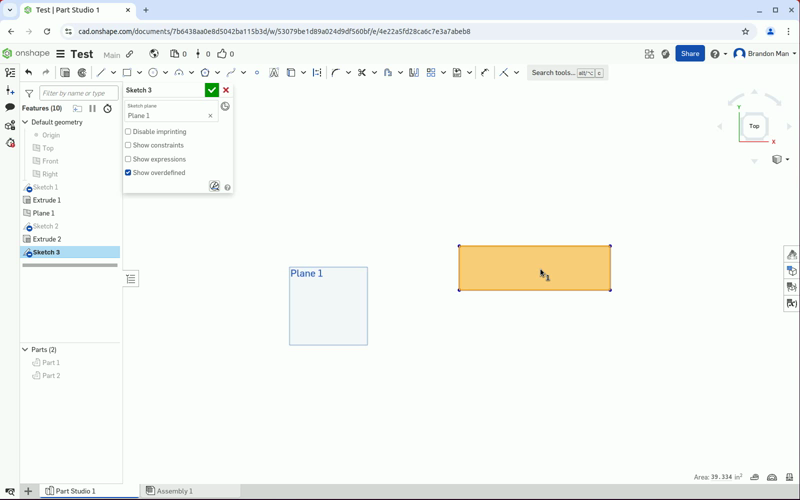
scroll(-6)
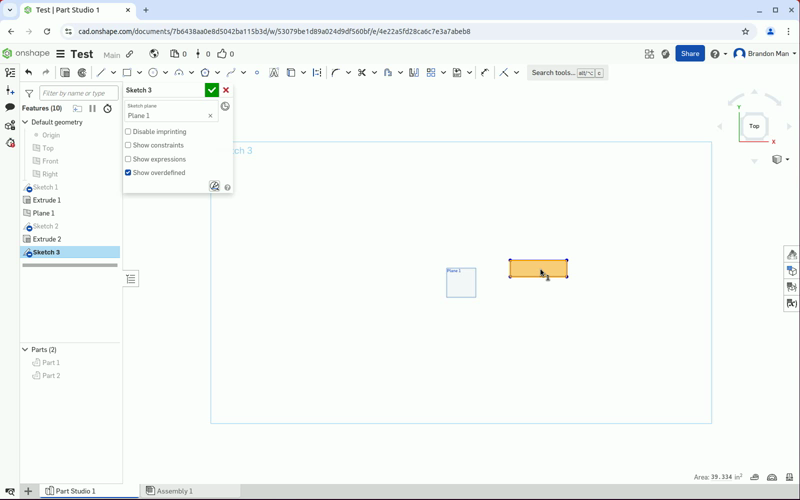
mouse_move(73, 352)
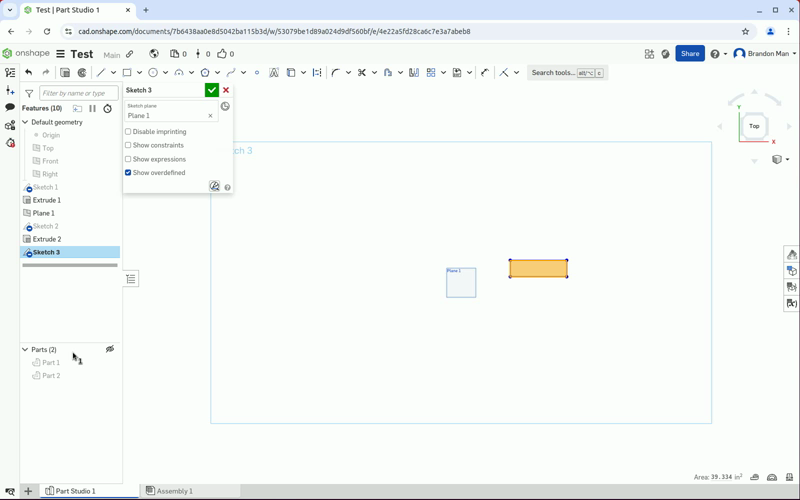
key(shift+y)
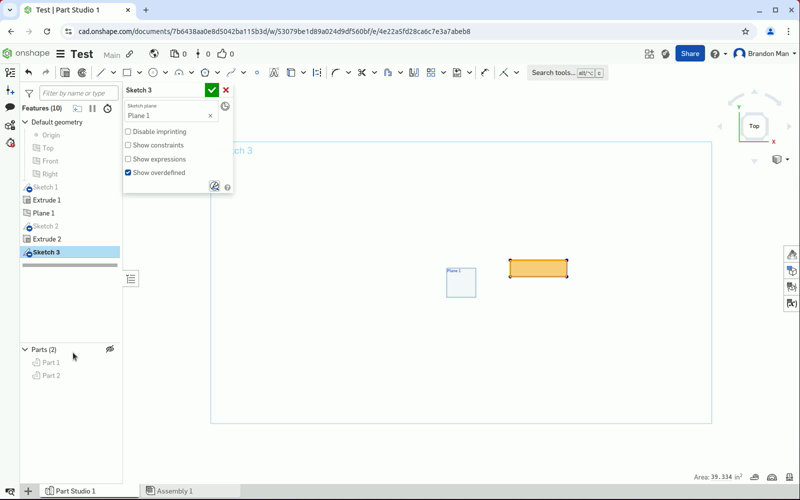
key(shift+e)
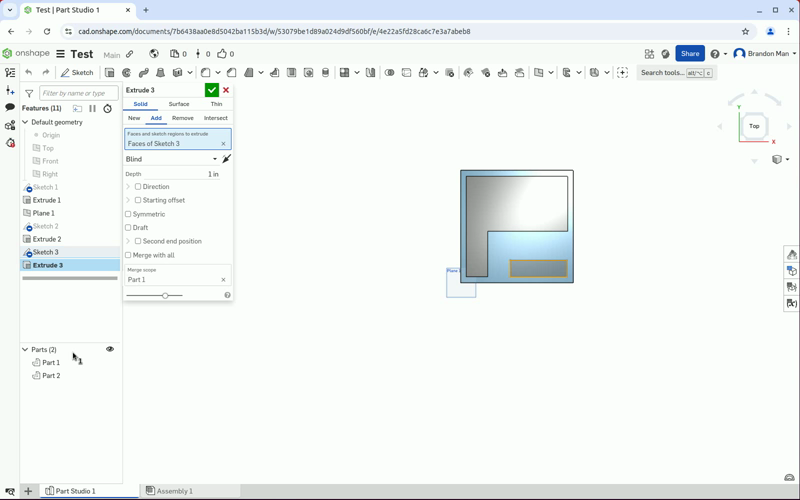
mouse_move(143, 106)
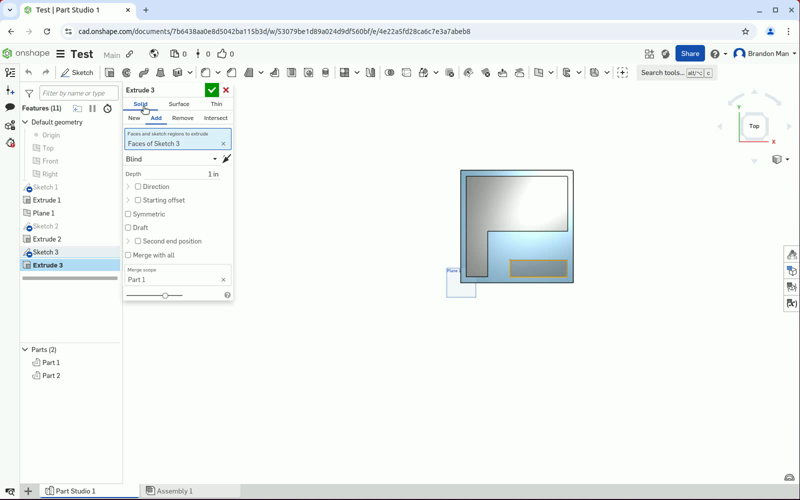
click(143, 106)
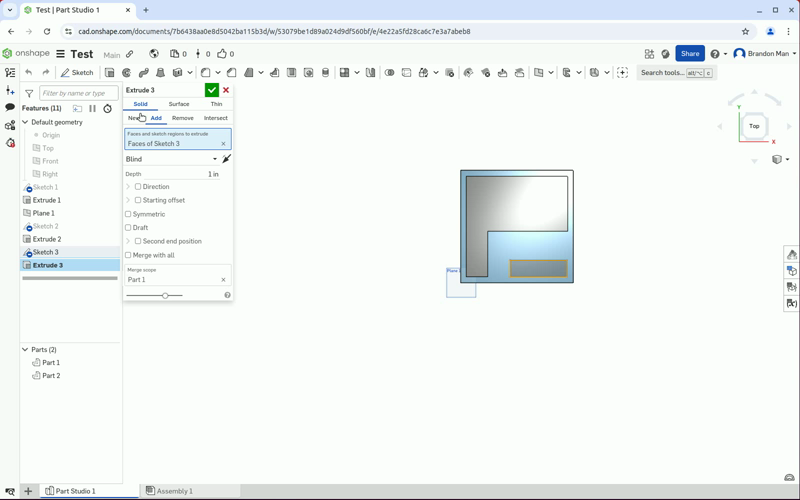
mouse_move(137, 120)
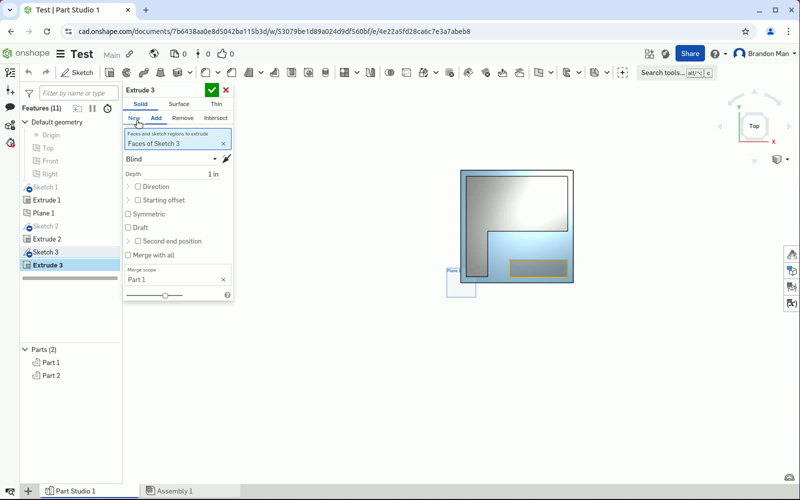
click(137, 120)
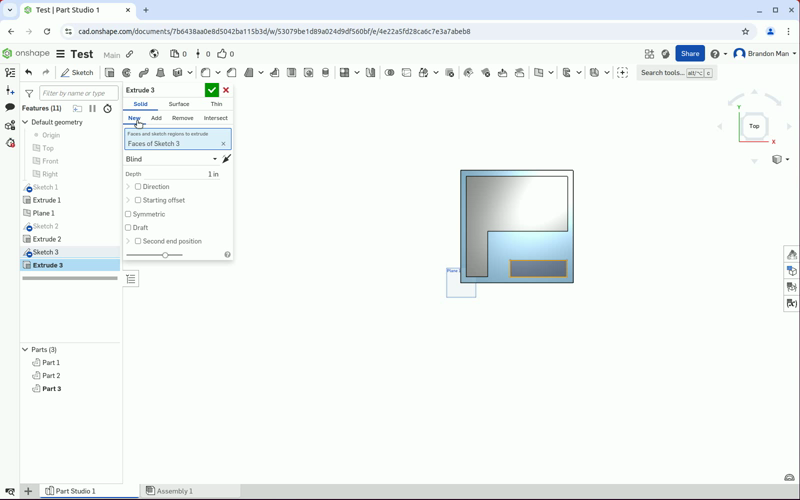
key(tab, 4)
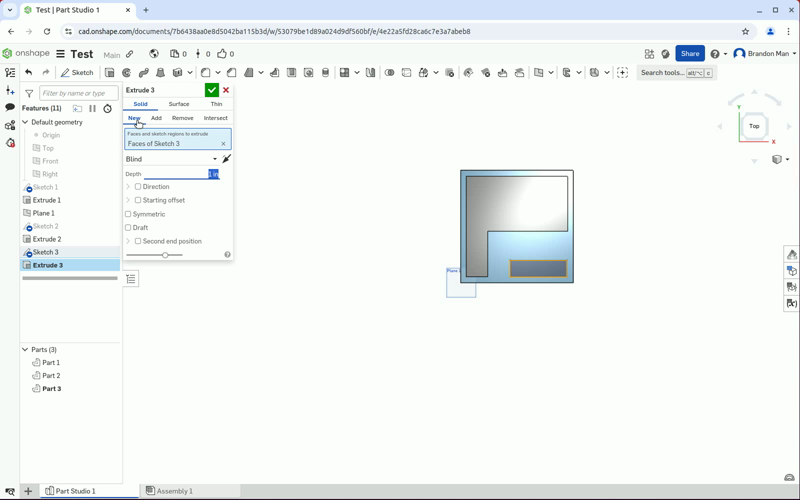
text(2.889)
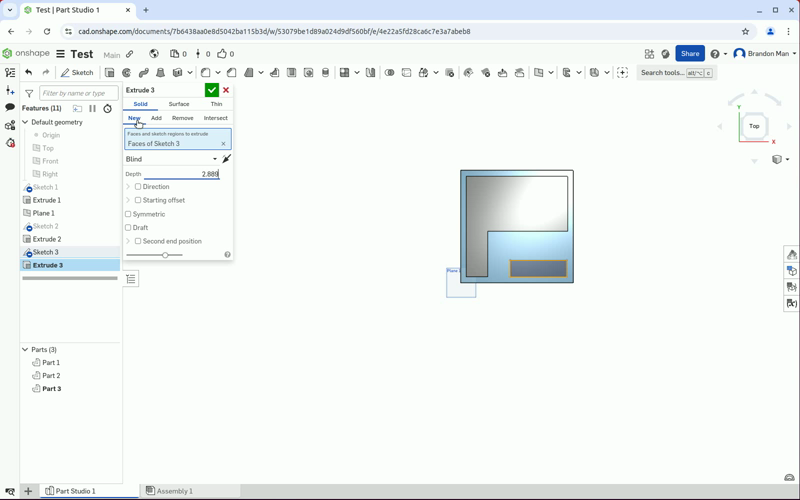
key(enter)
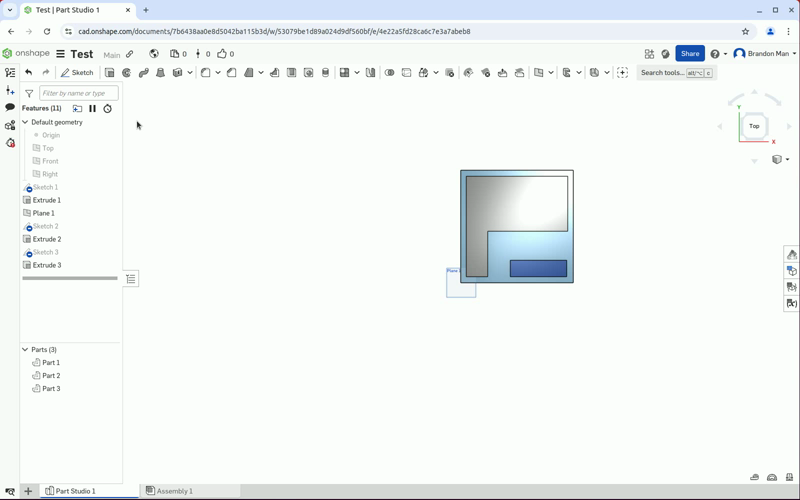
key(shift+h)
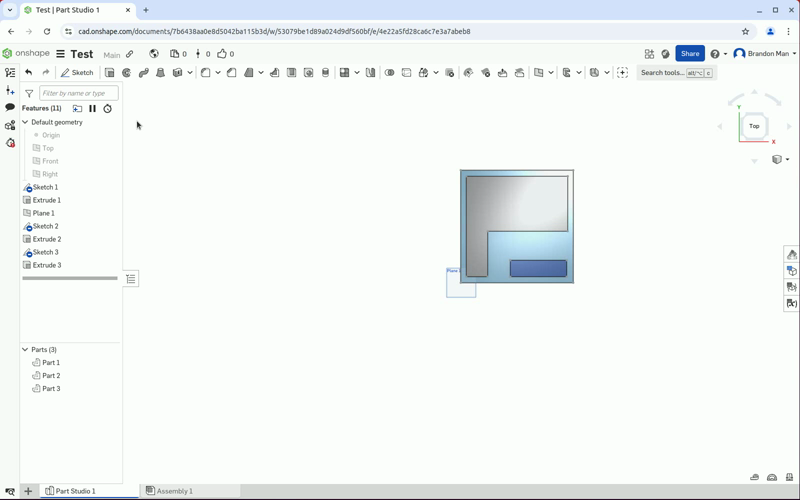
key(shift+h)
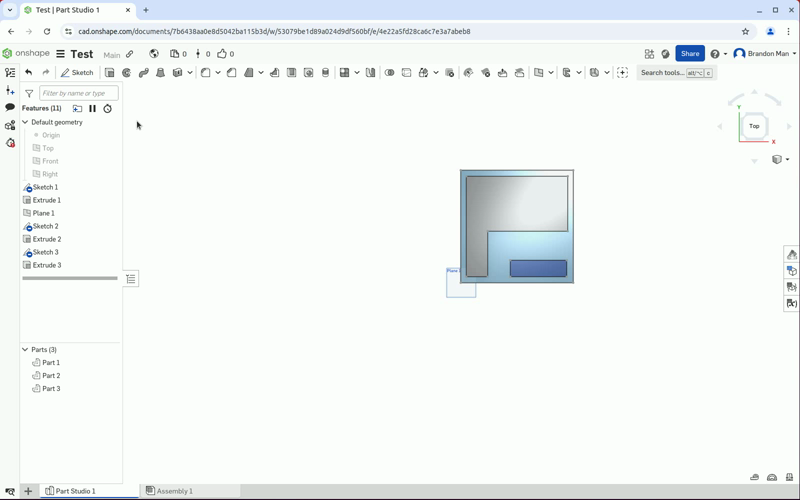
key(shift+7)
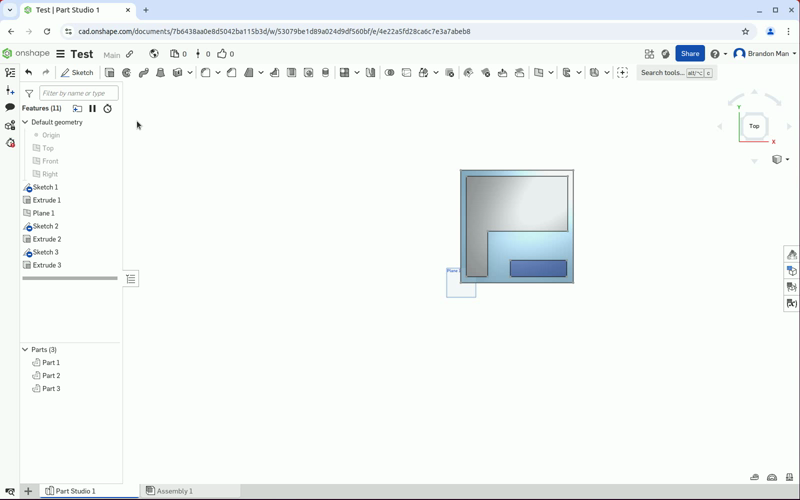
key(up, 3)
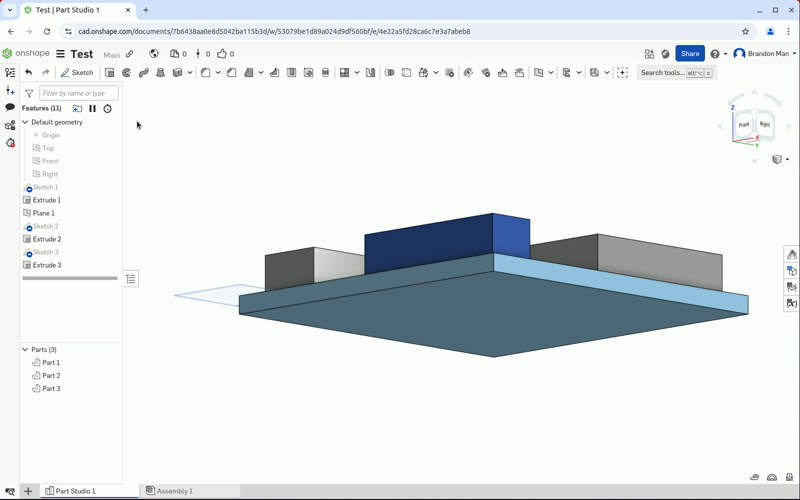
key(left, 3)
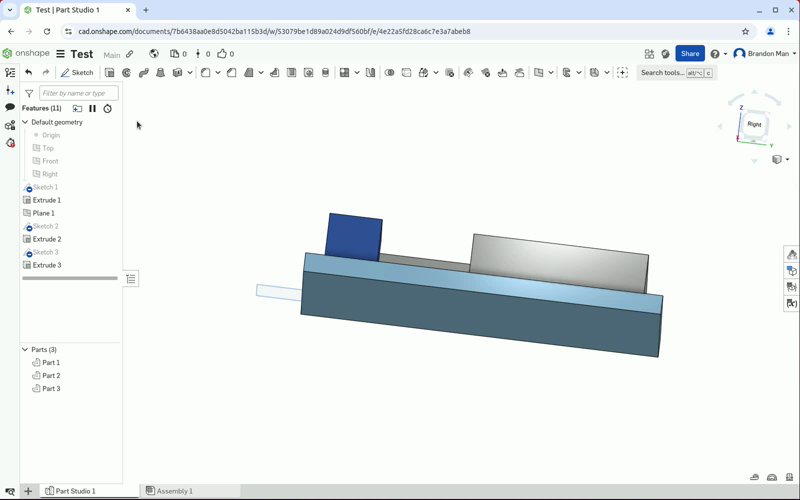
key(right, 3)
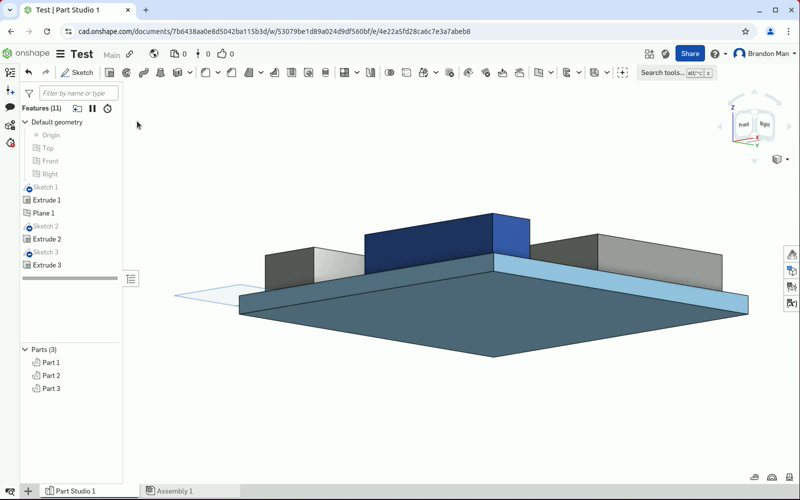
key(down, 3)
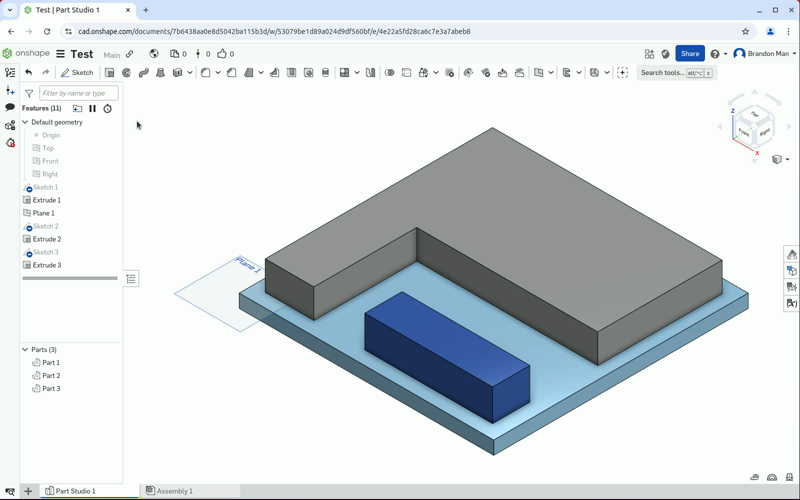
mouse_move(73, 189)
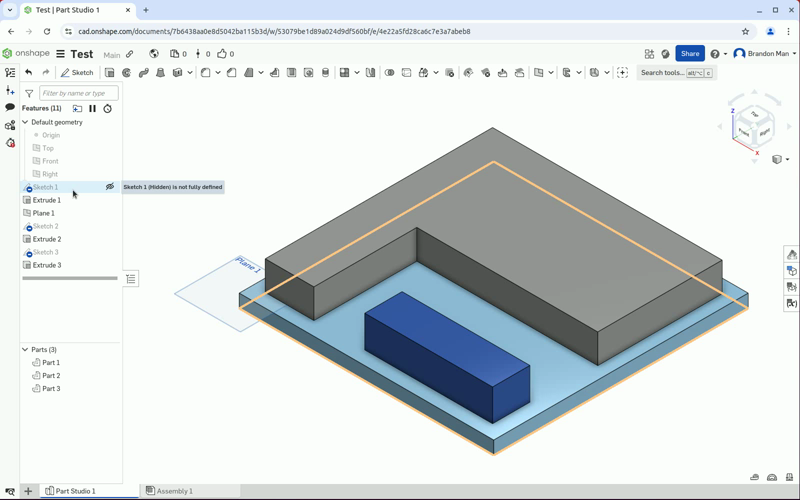
click(73, 189)